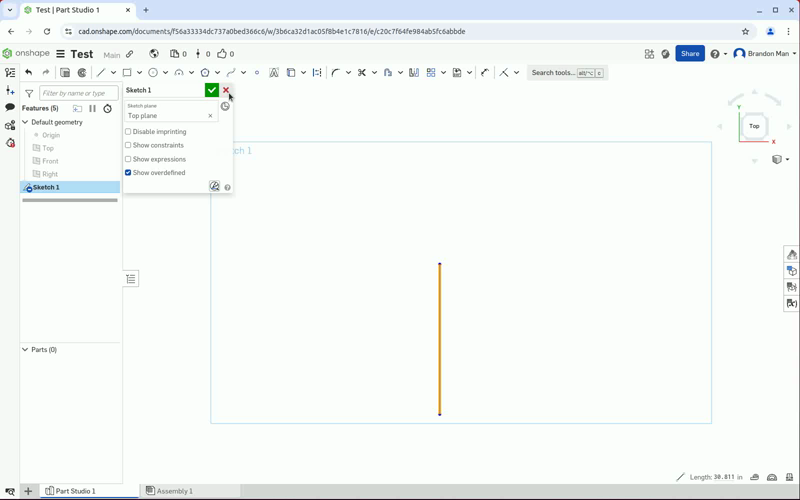
key(shift+h)
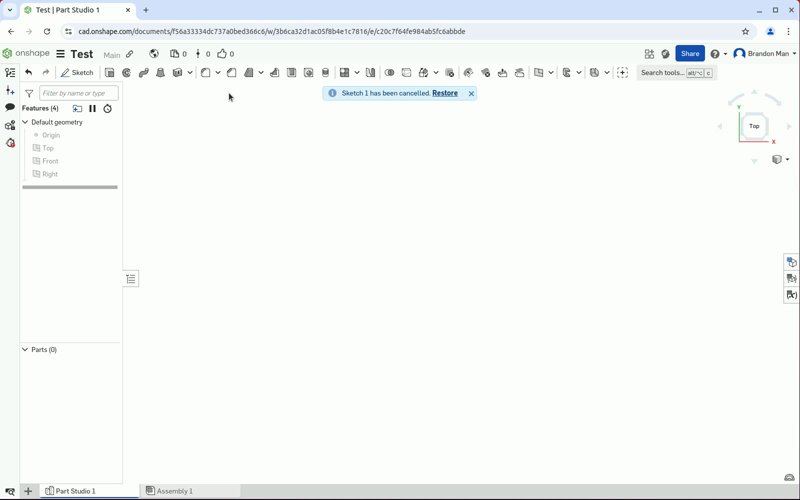
mouse_move(73, 352)
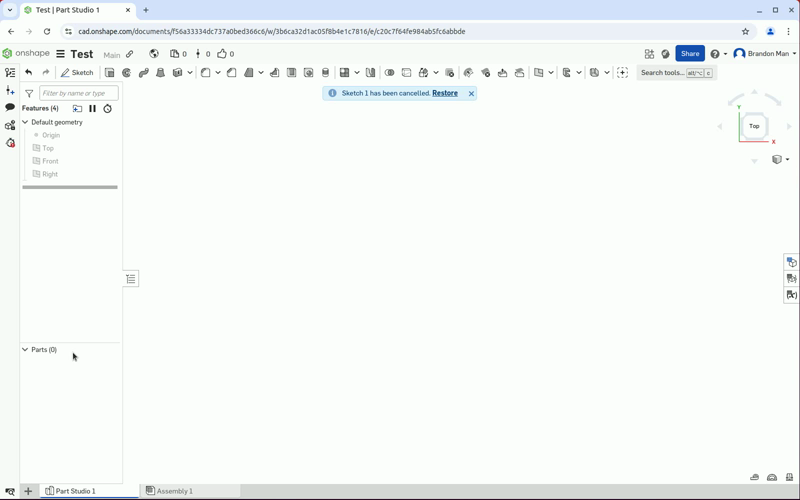
key(y)
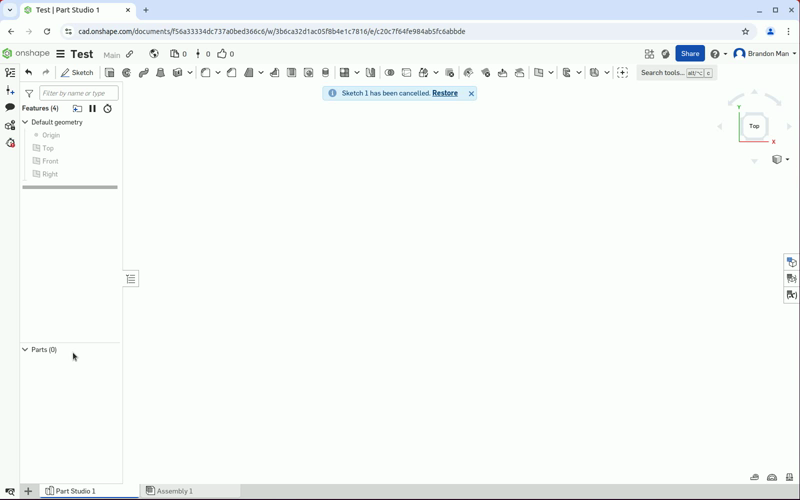
key(shift+p)
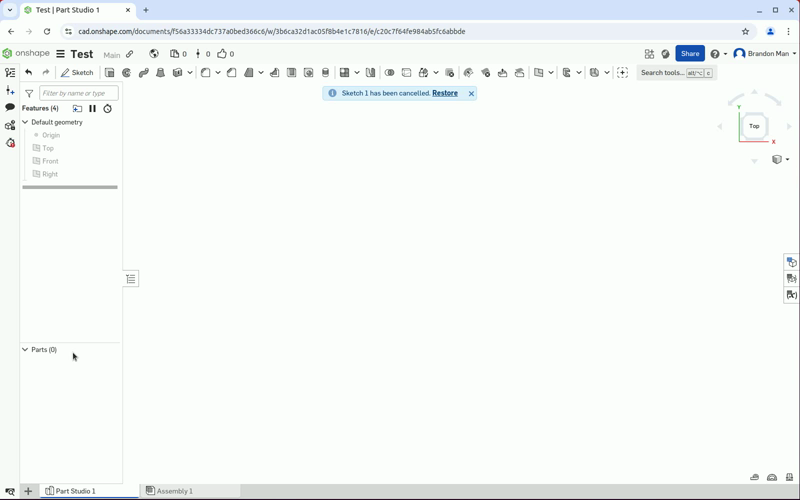
key(space)
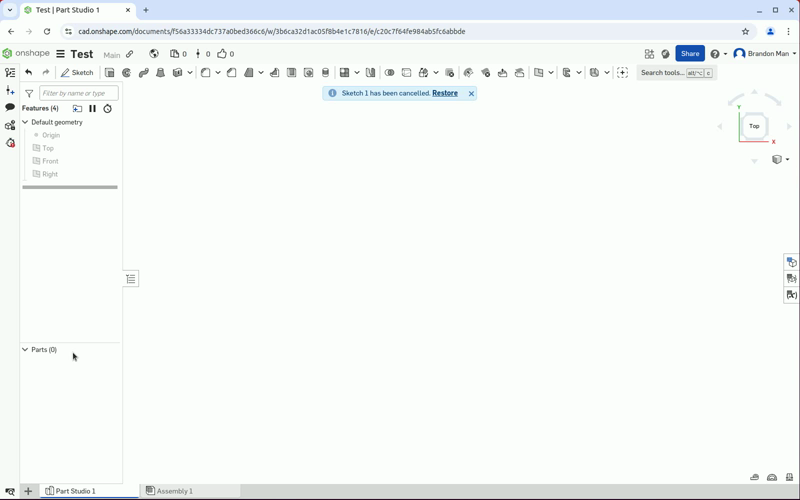
key_down(shift)
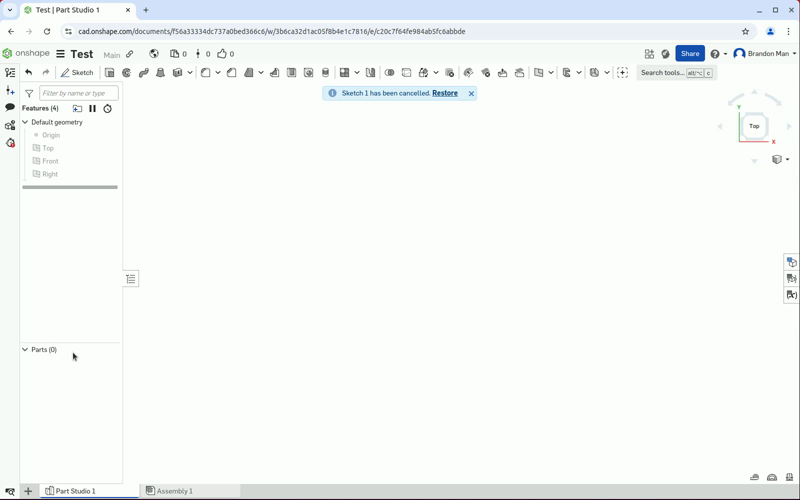
key(up)
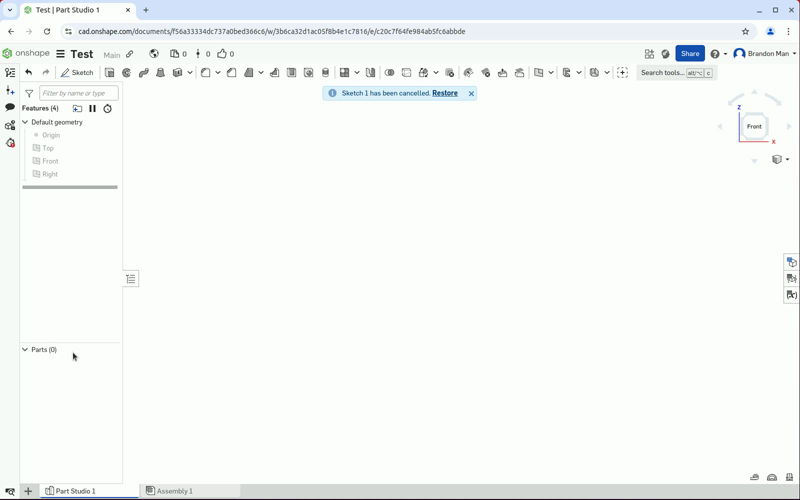
key_up(shift)
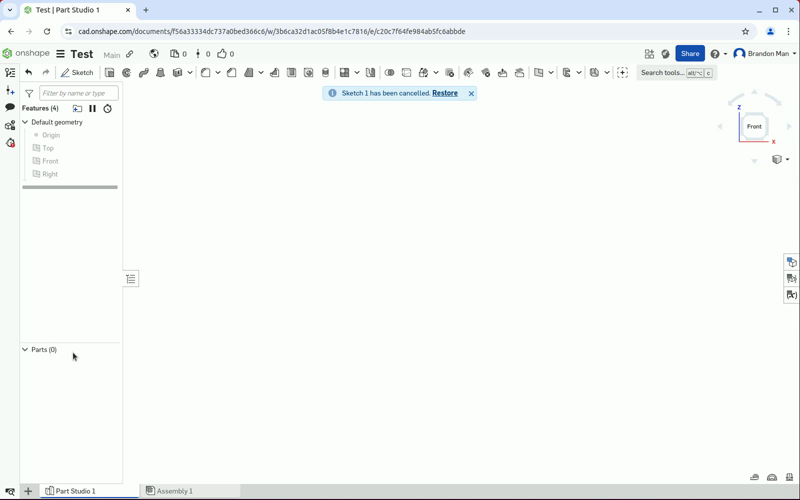
mouse_move(73, 352)
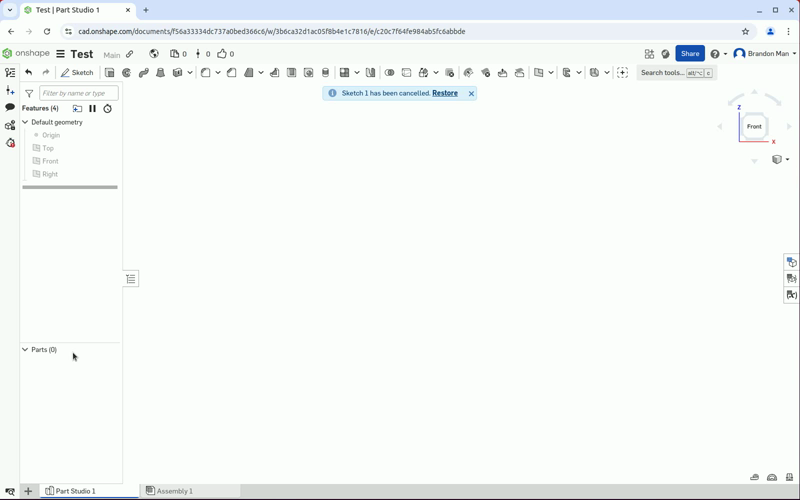
key(shift+y)
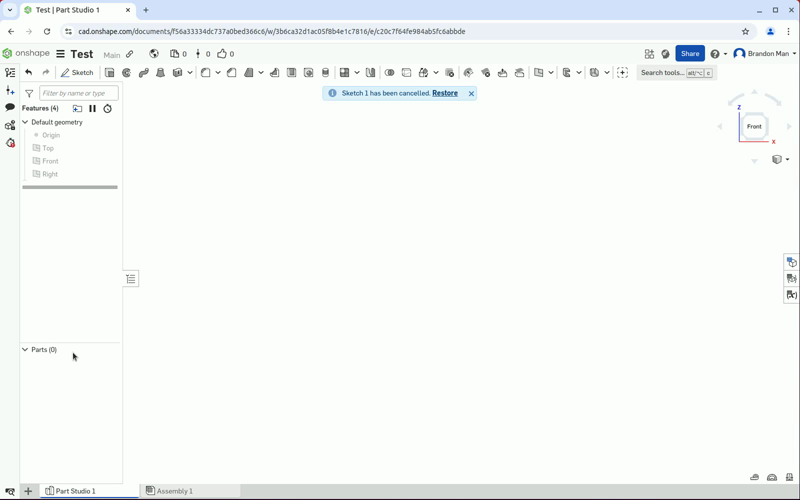
key(shift+s)
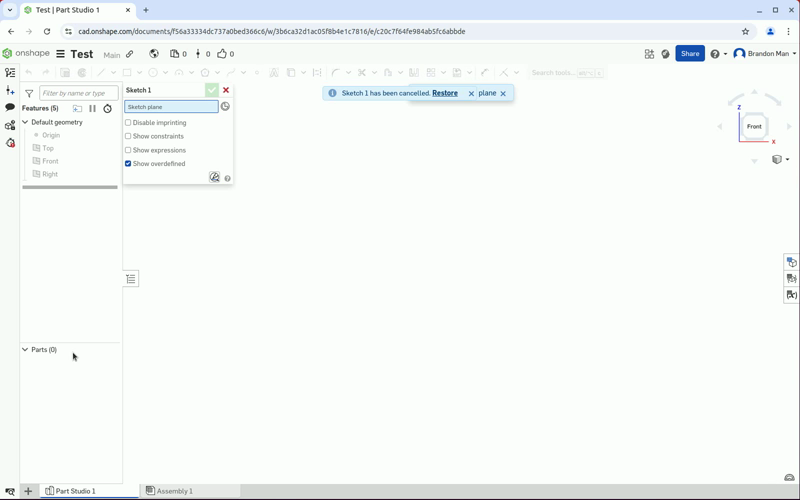
mouse_move(73, 163)
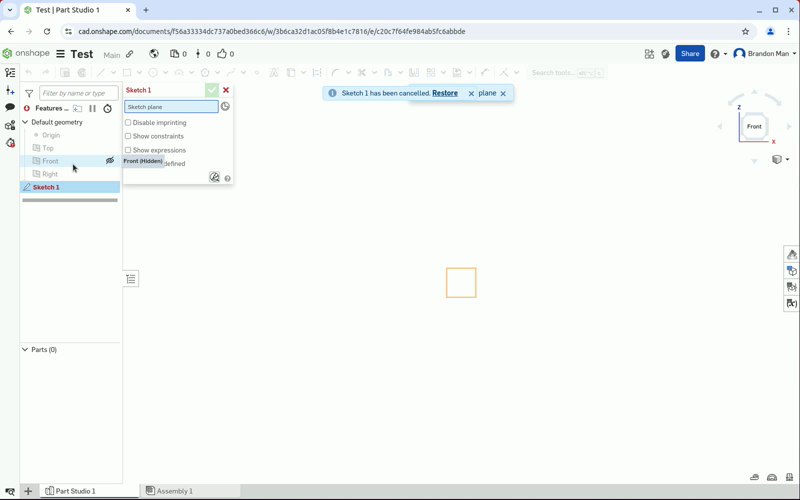
click(73, 163)
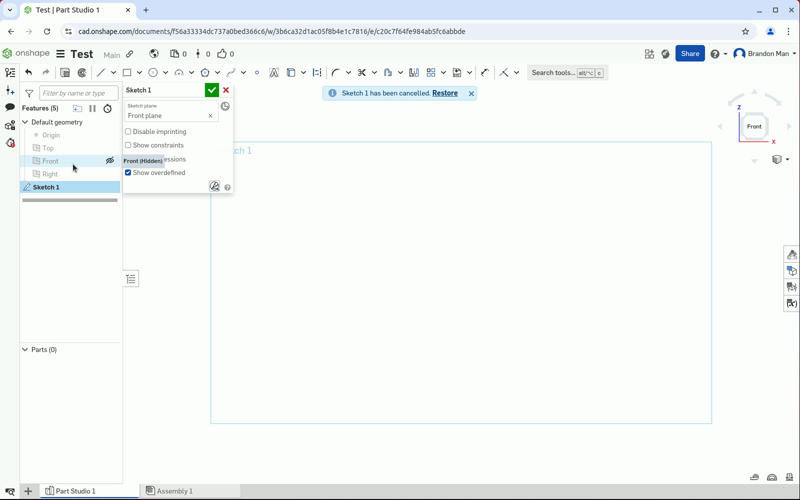
mouse_move(73, 352)
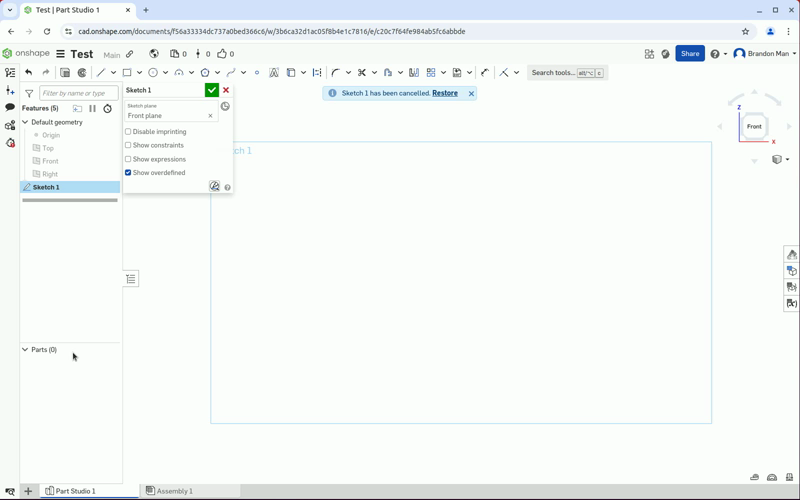
key(y)
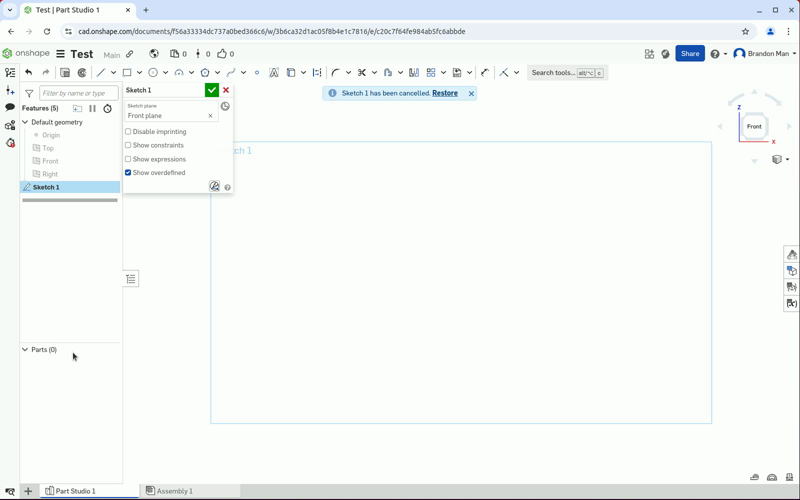
key(l)
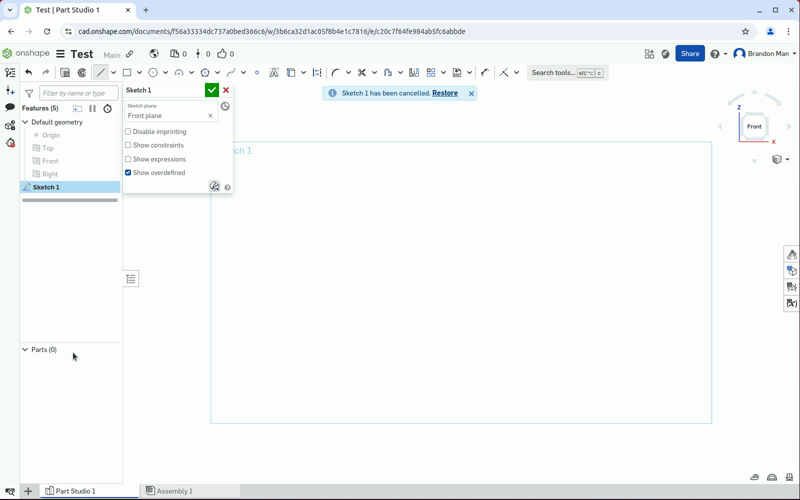
key_down(shift)
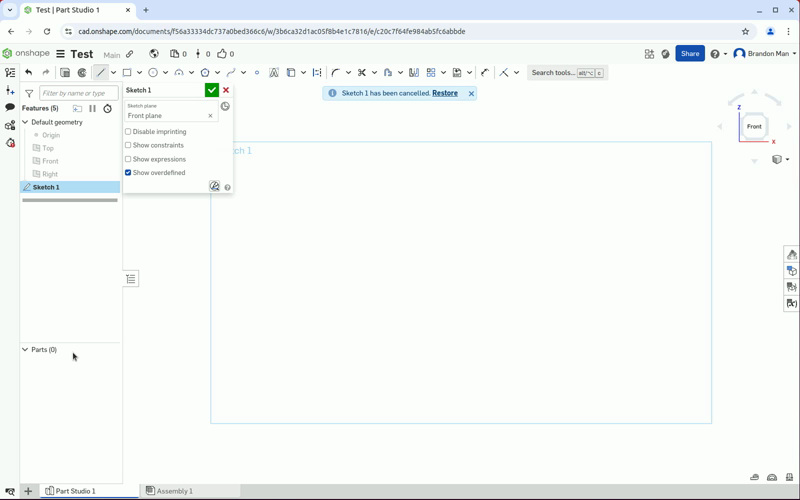
mouse_move(434, 228)
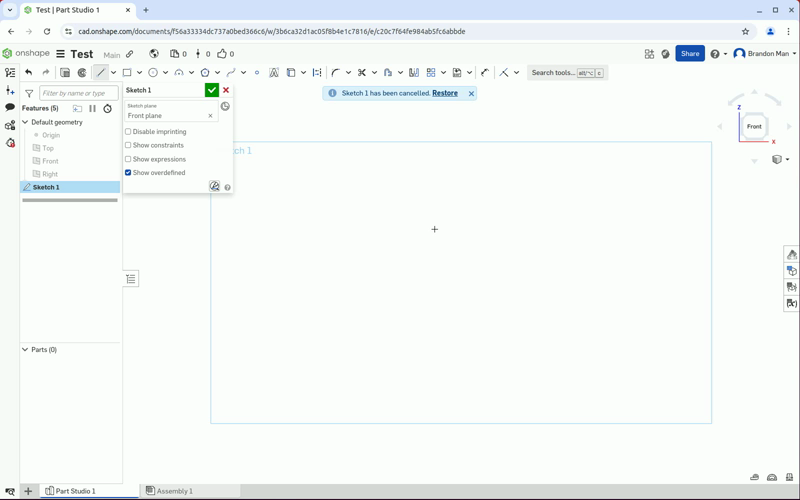
click(434, 228)
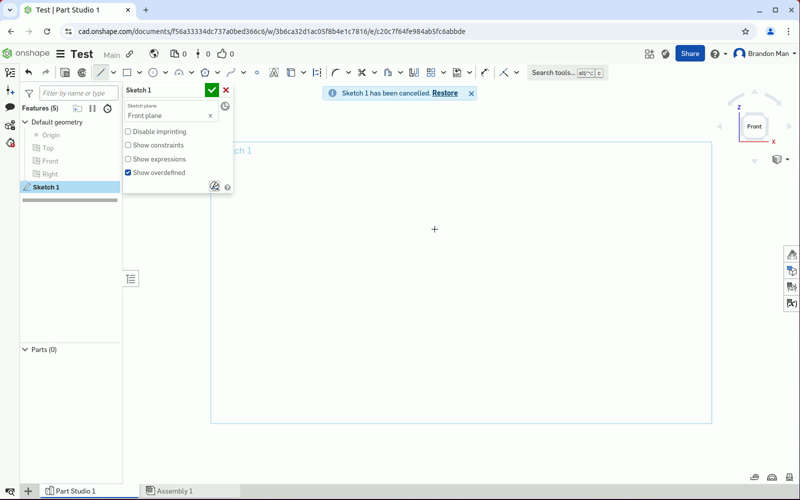
key_up(shift)
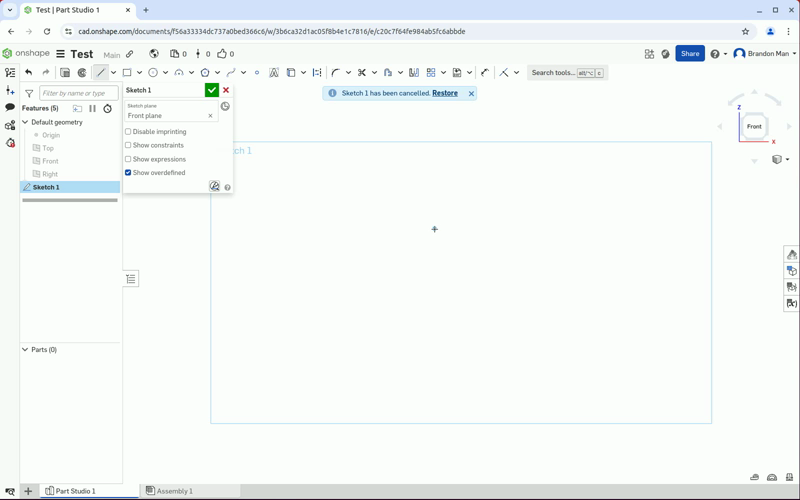
key_down(shift)
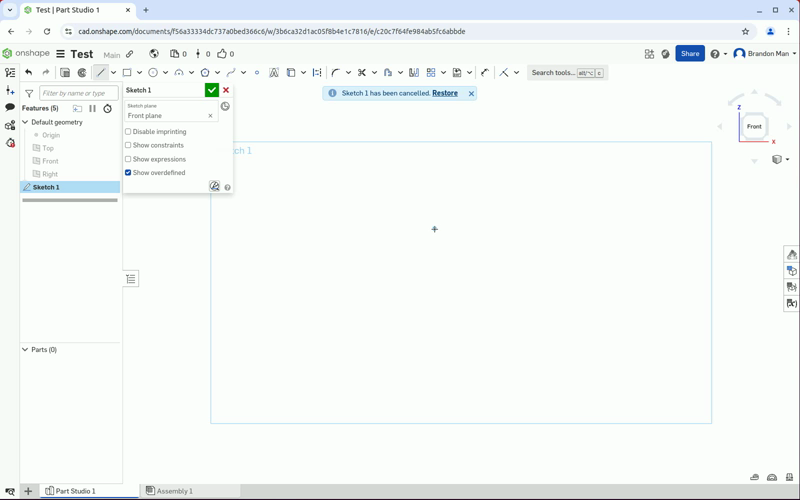
mouse_move(460, 283)
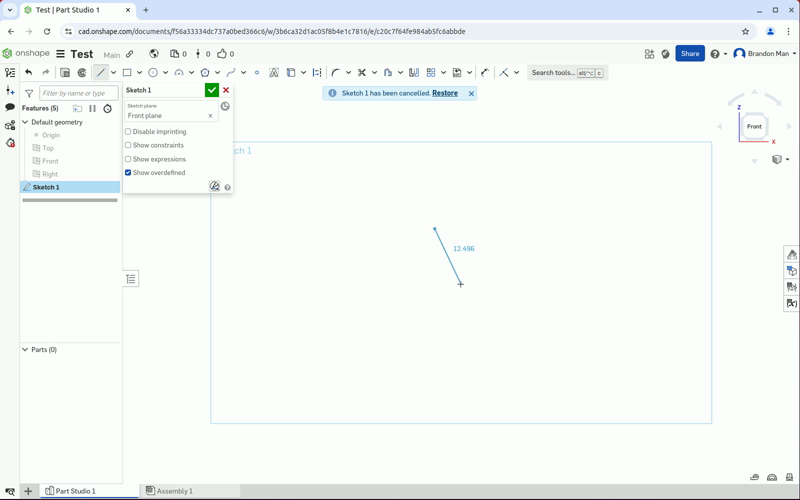
click(460, 283)
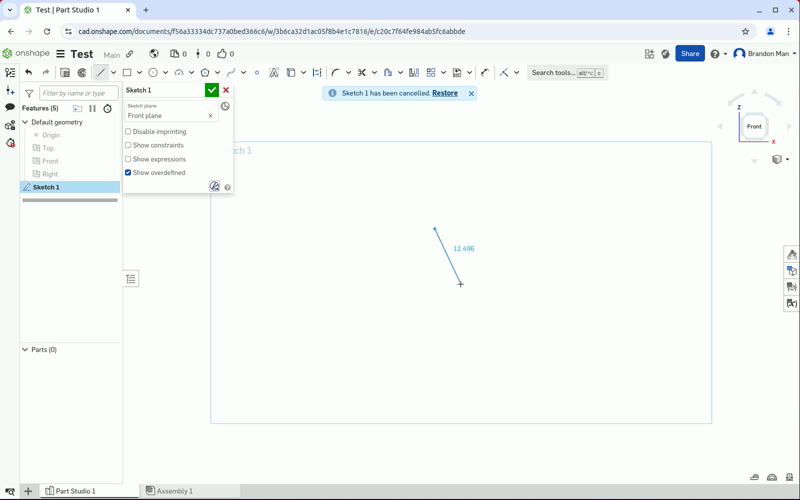
key_up(shift)
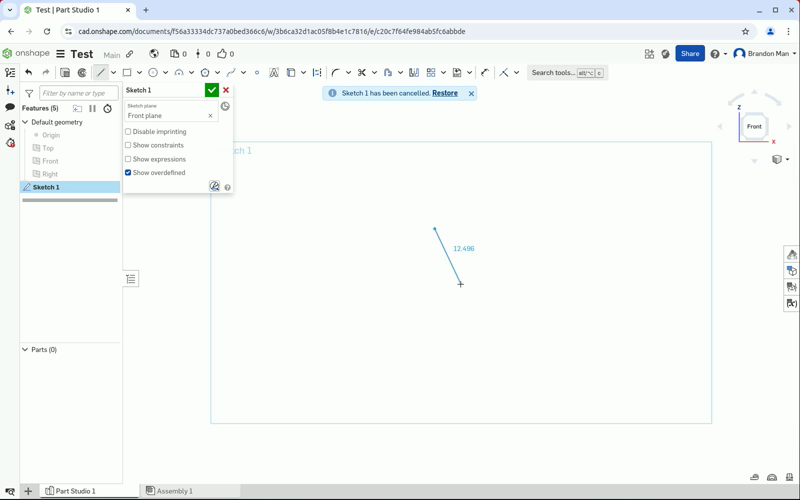
key_down(shift)
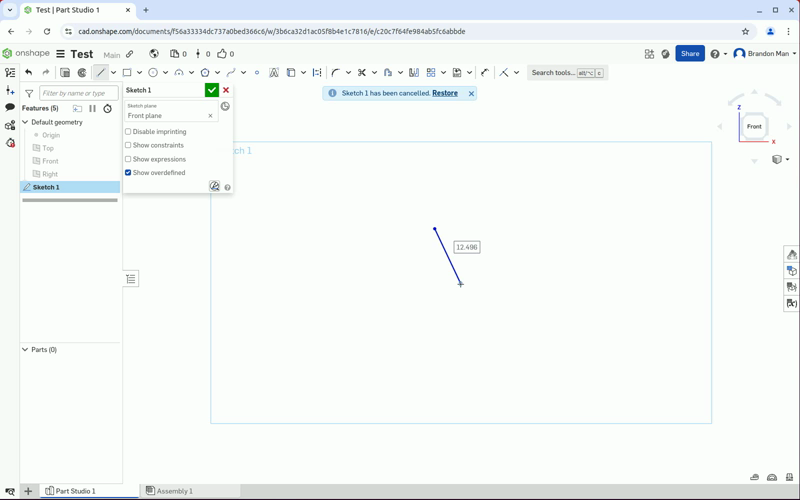
mouse_move(486, 228)
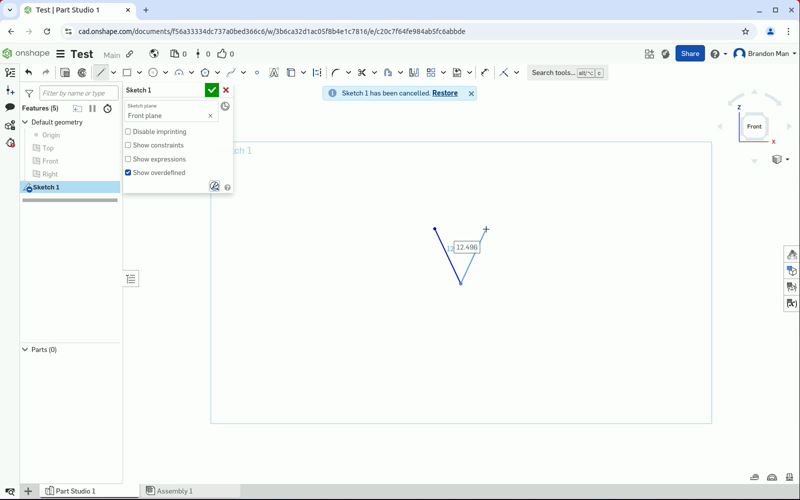
click(486, 228)
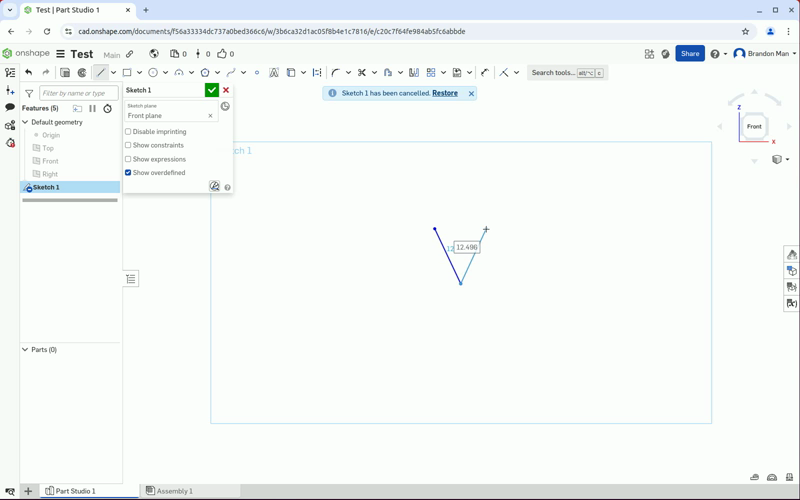
key_up(shift)
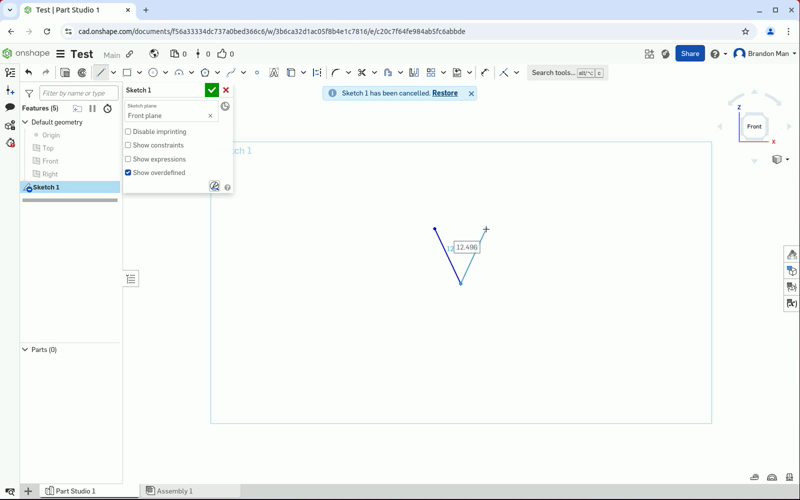
mouse_move(516, 228)
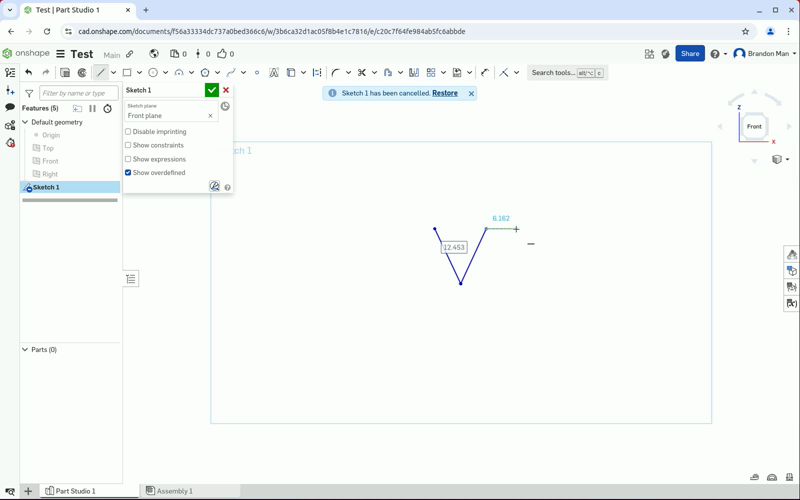
key_down(shift)
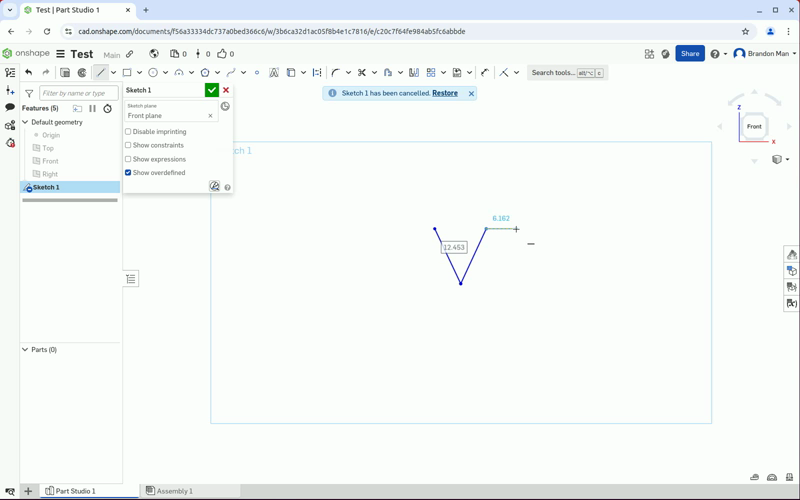
mouse_move(434, 228)
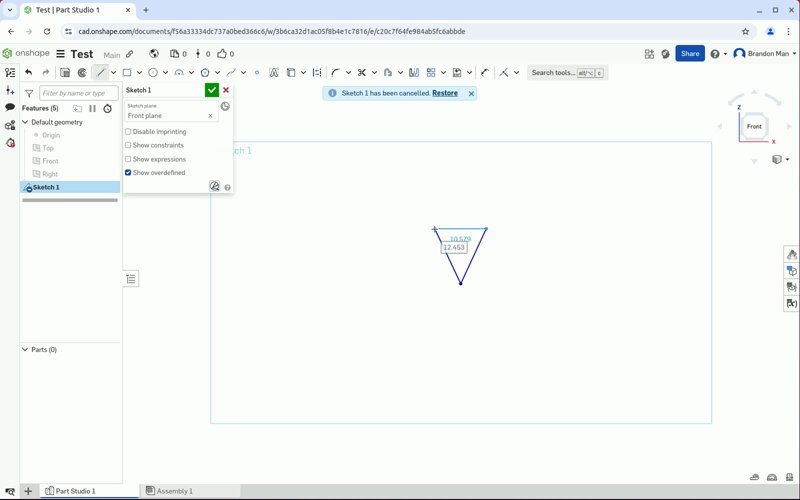
key_up(shift)
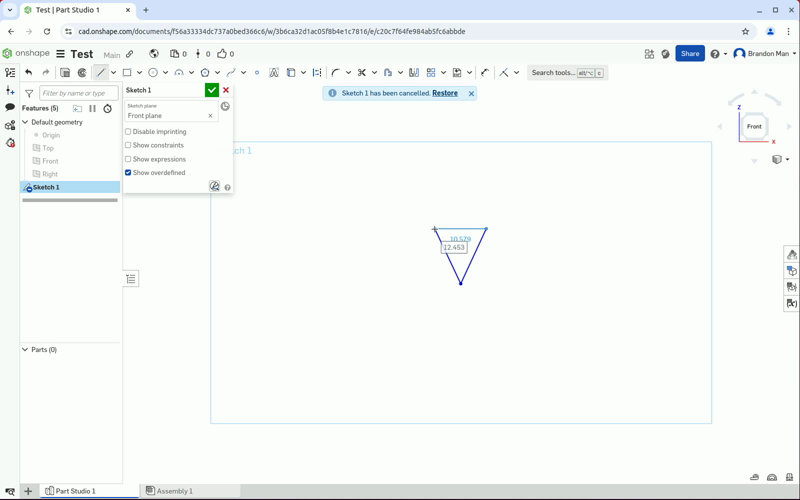
click(434, 228)
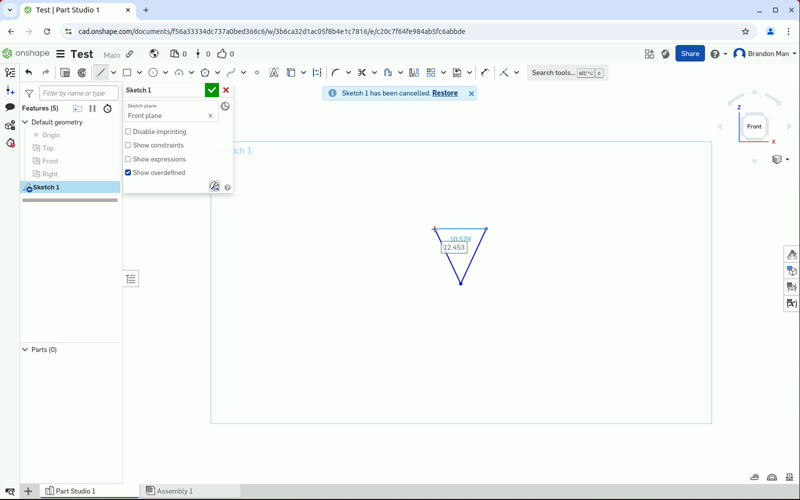
key(esc)
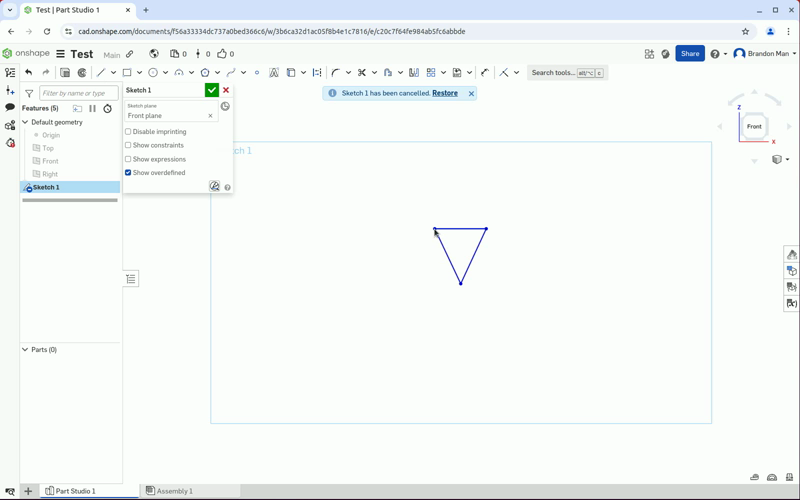
mouse_move(452, 232)
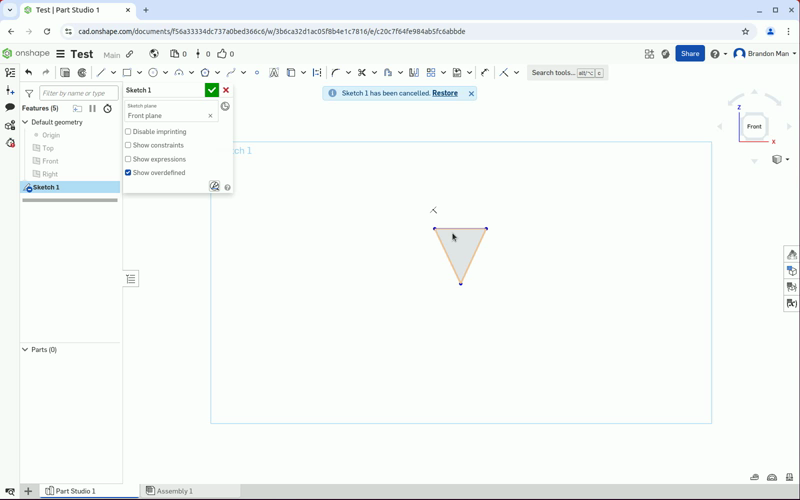
scroll(6)
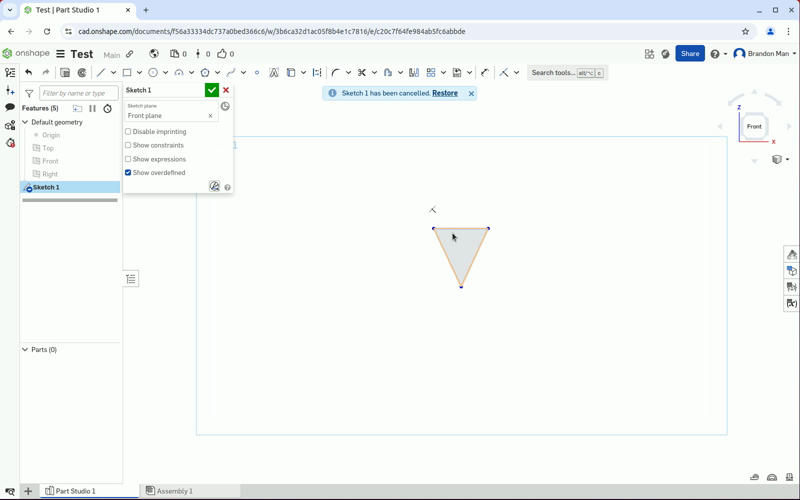
scroll(6)
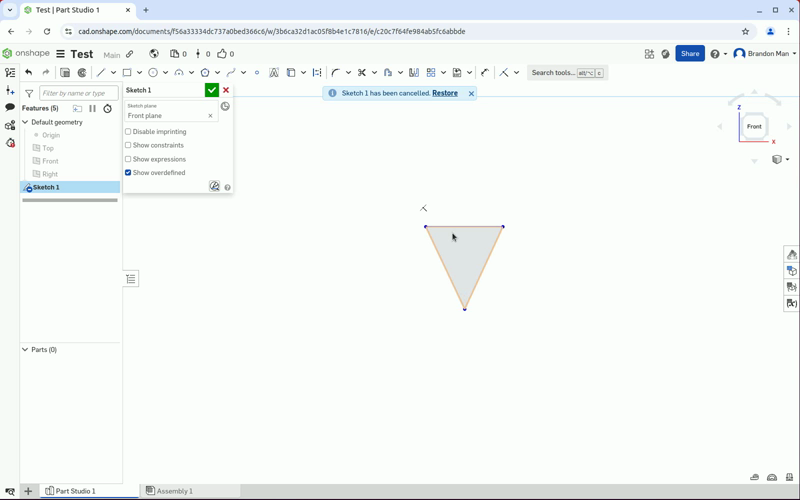
scroll(6)
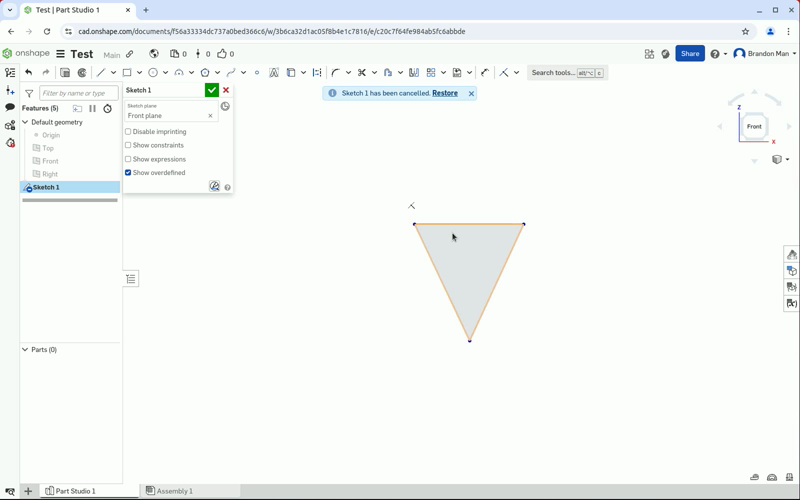
scroll(6)
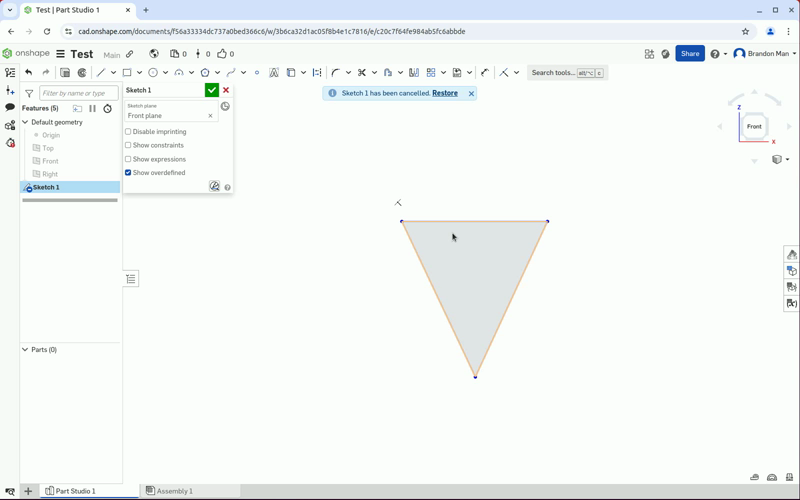
scroll(6)
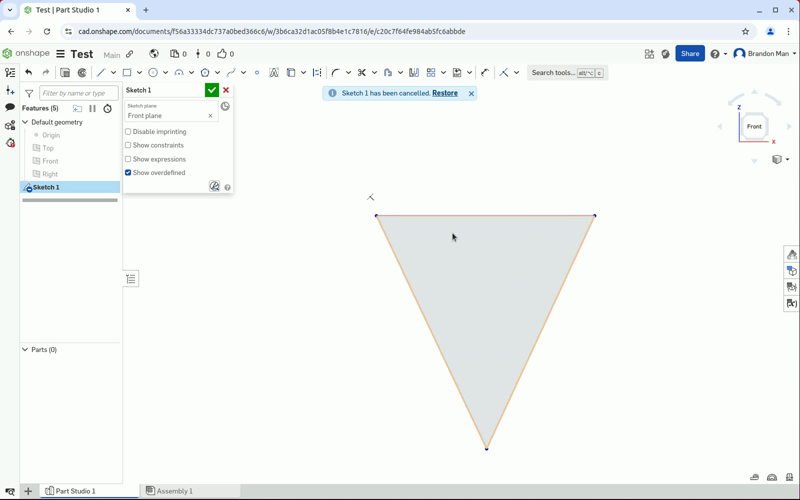
scroll(6)
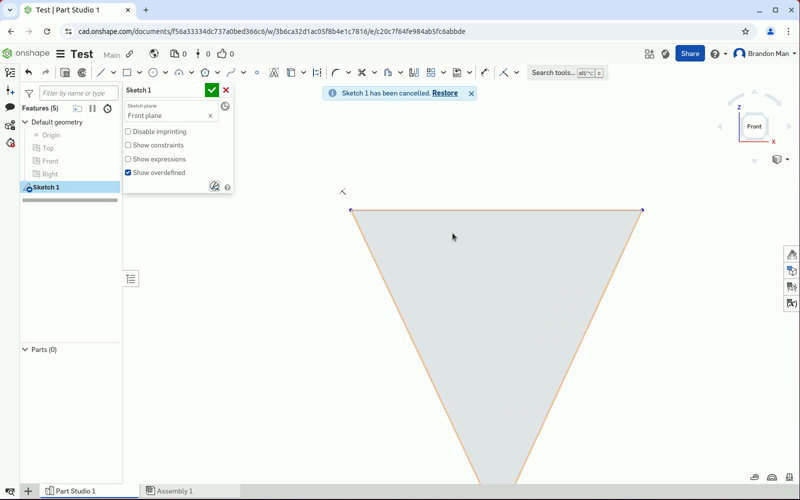
scroll(6)
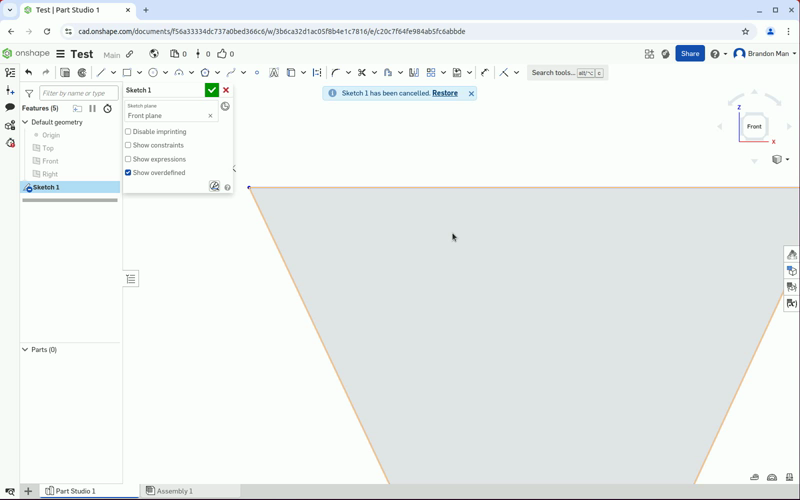
click(452, 232)
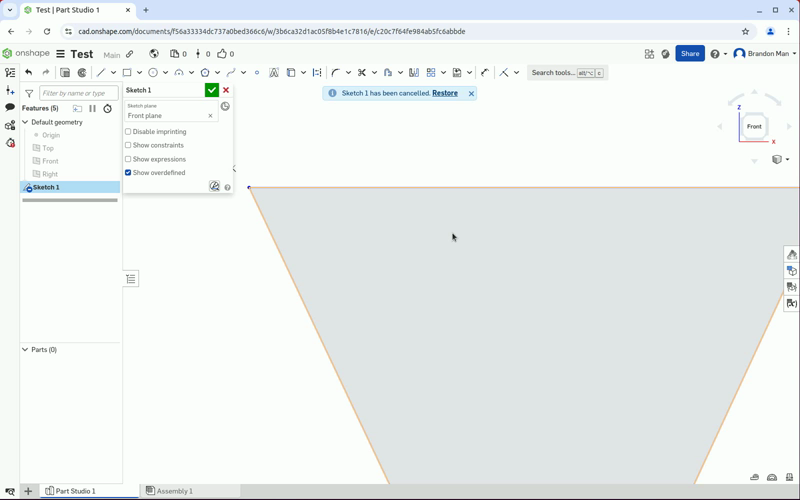
scroll(-6)
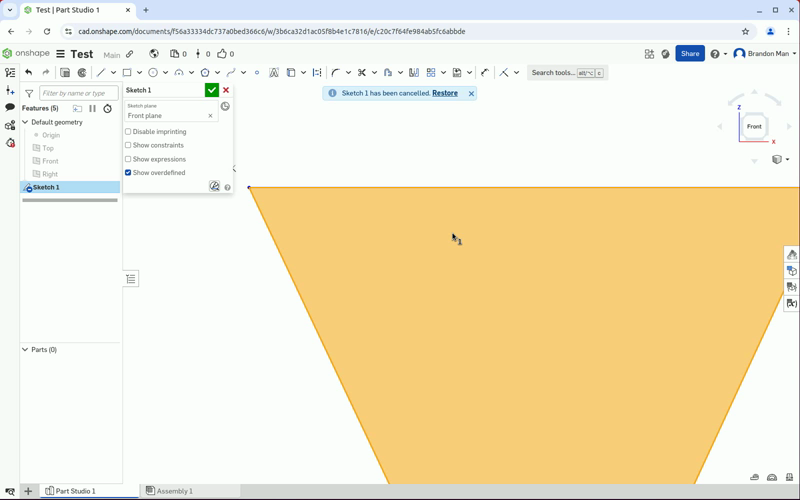
scroll(-6)
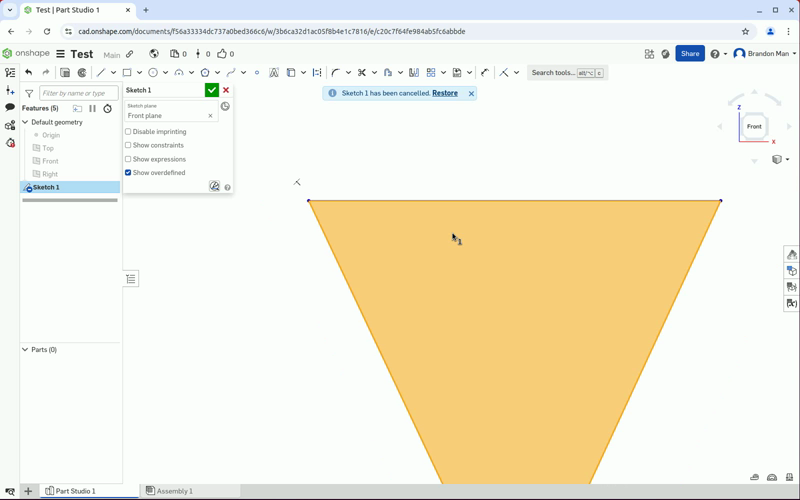
scroll(-6)
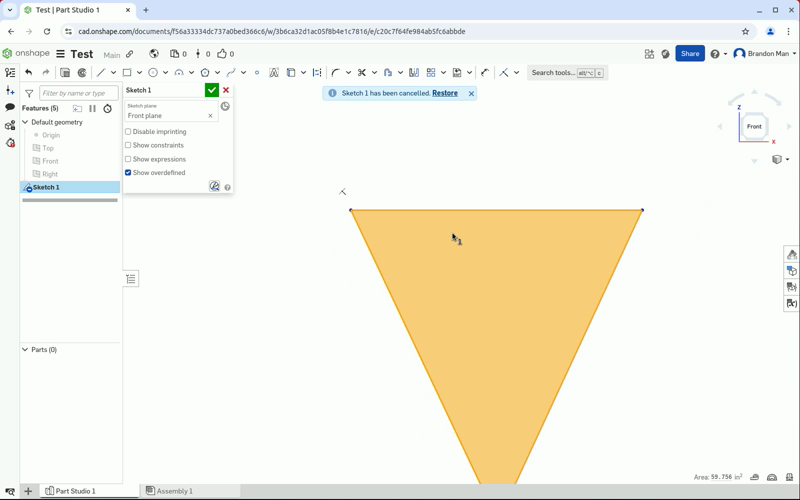
scroll(-6)
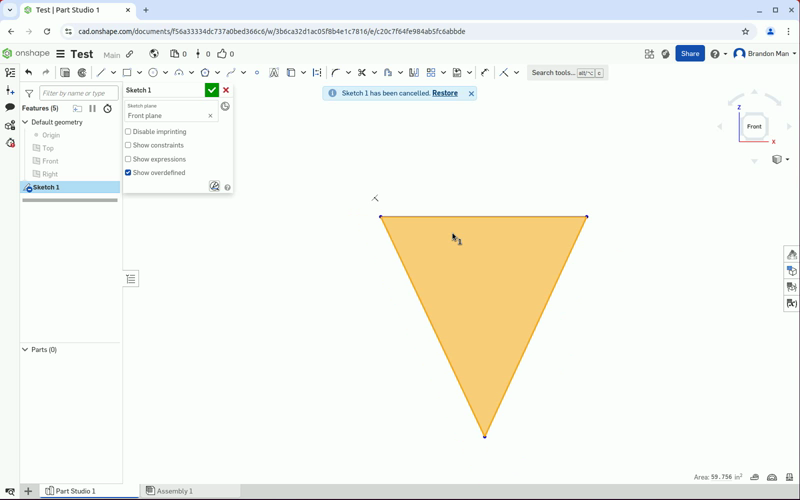
scroll(-6)
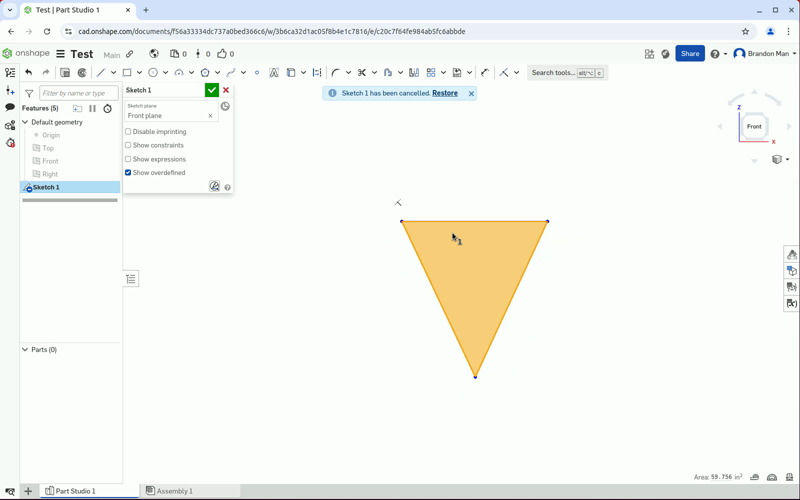
scroll(-6)
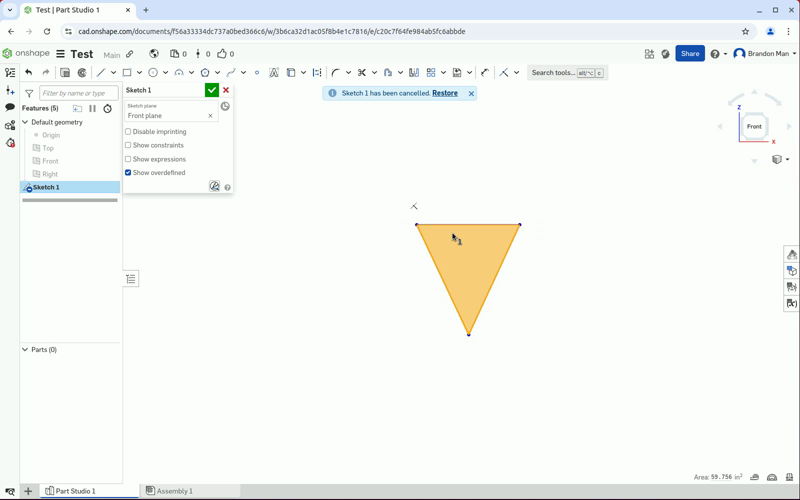
scroll(-6)
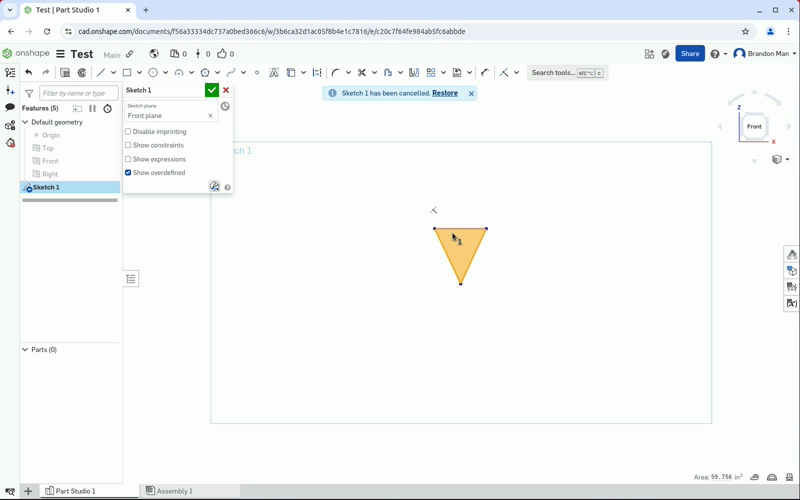
mouse_move(73, 352)
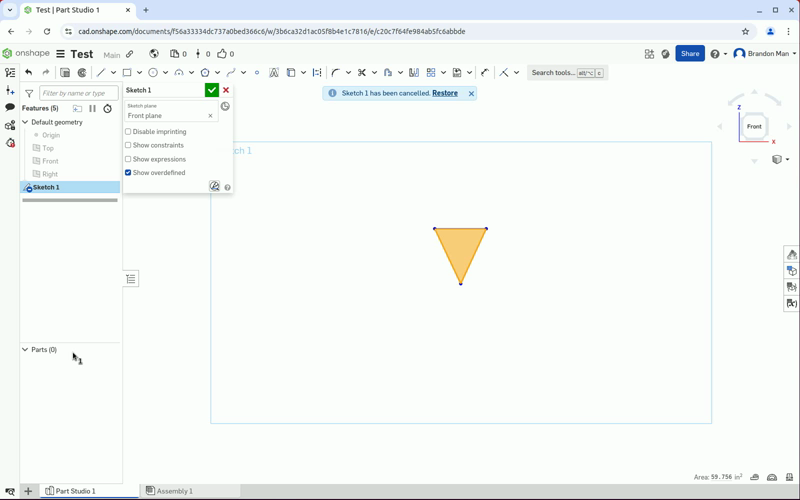
key(shift+y)
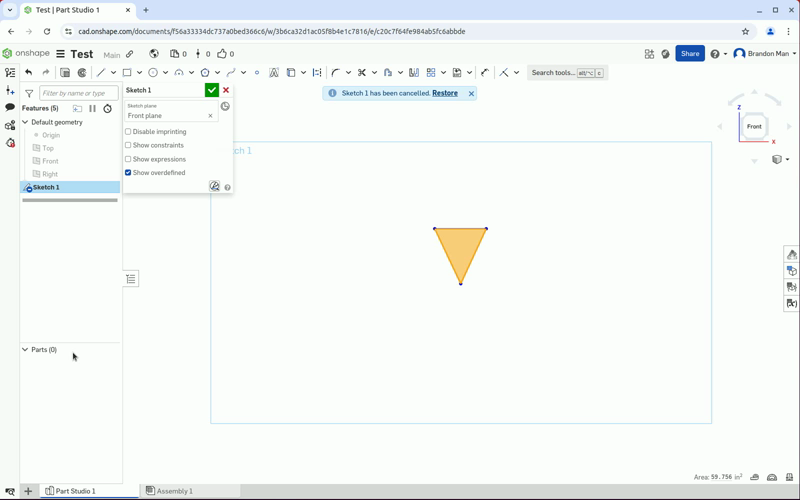
key(shift+e)
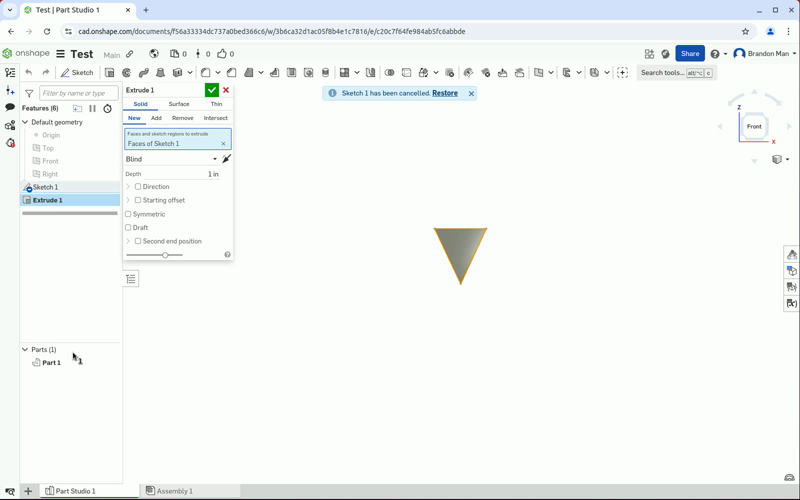
mouse_move(143, 106)
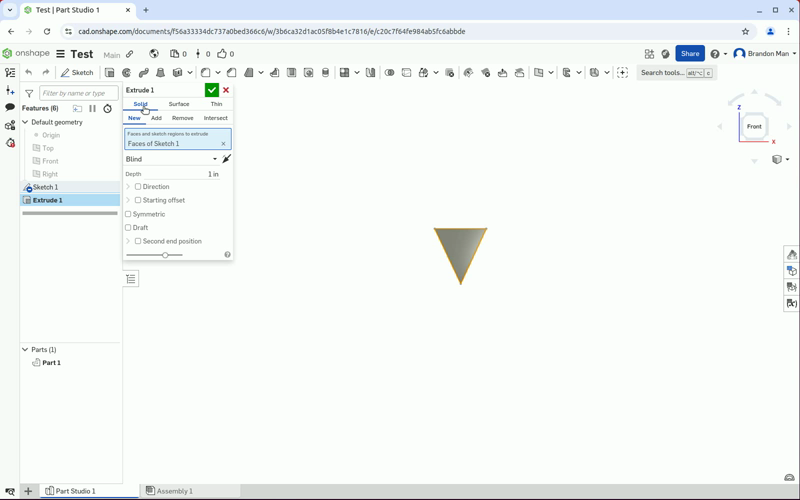
click(143, 106)
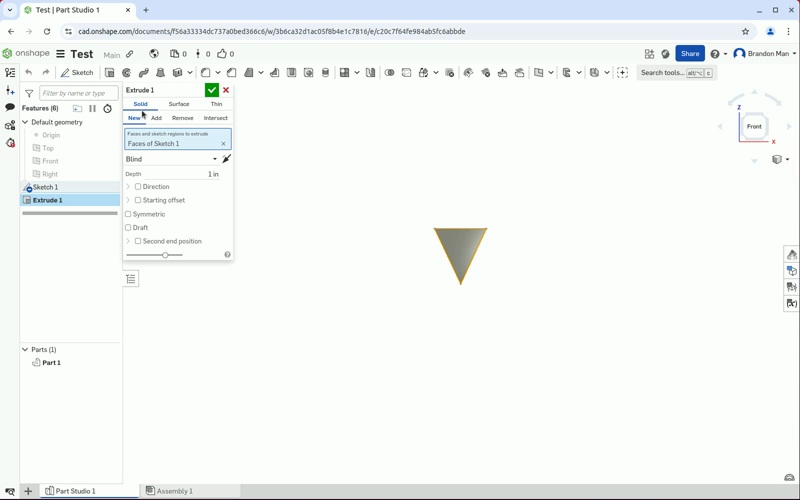
mouse_move(137, 120)
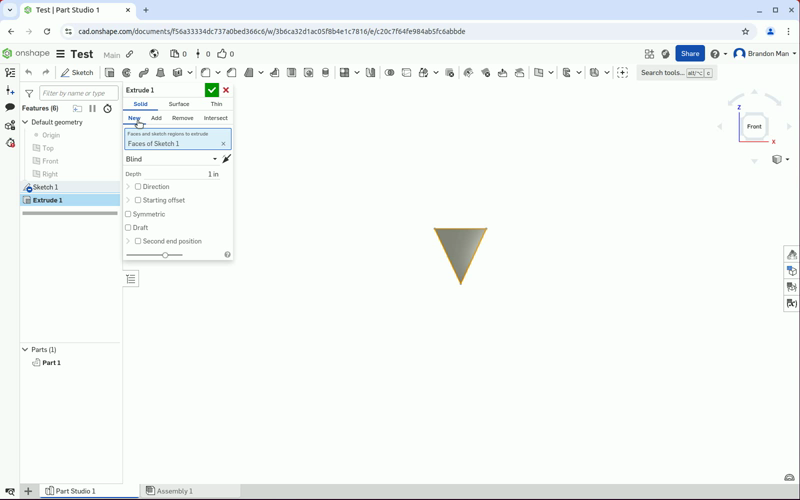
click(137, 120)
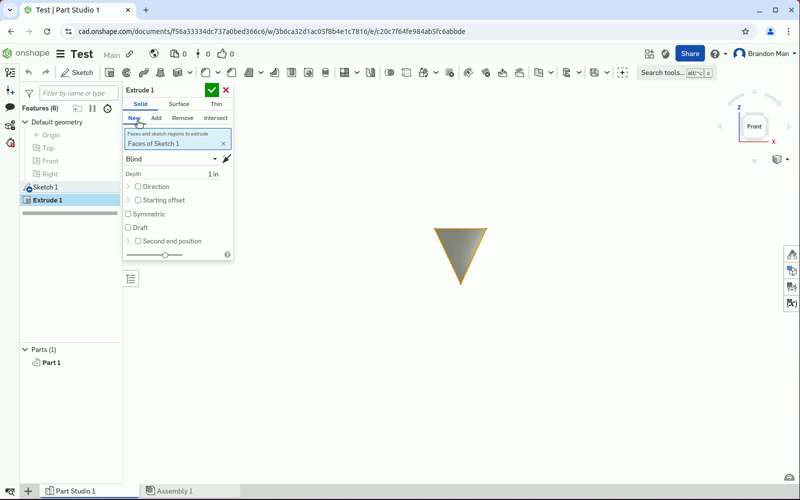
key(tab, 4)
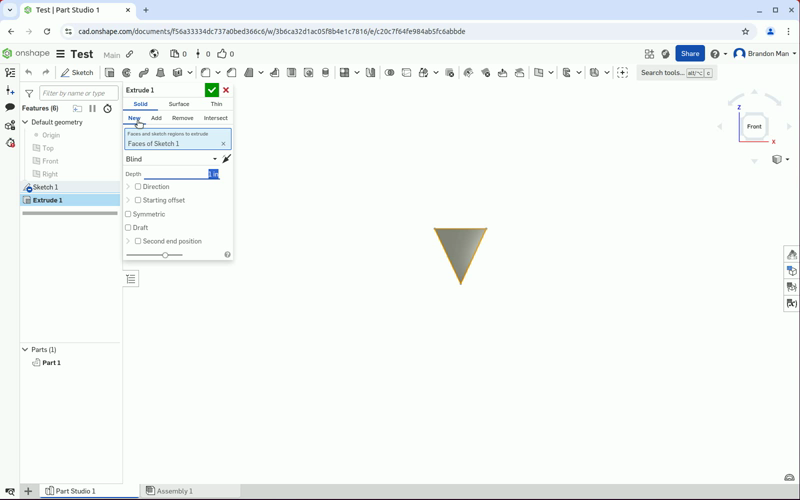
text(0.722)
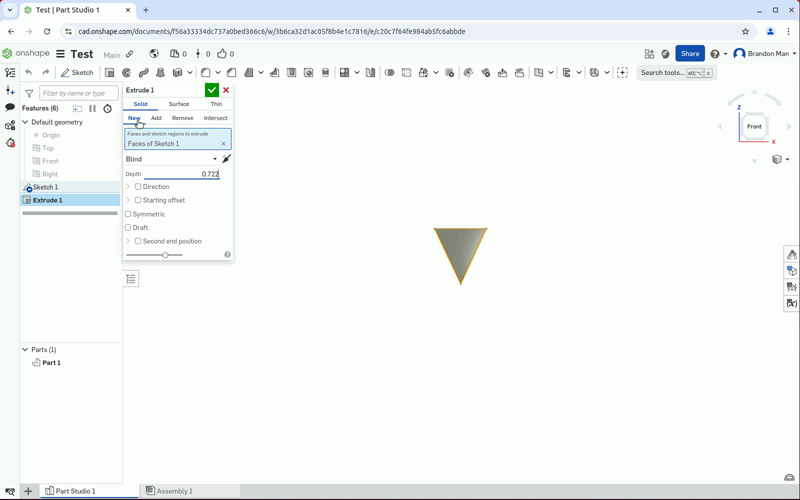
key(enter)
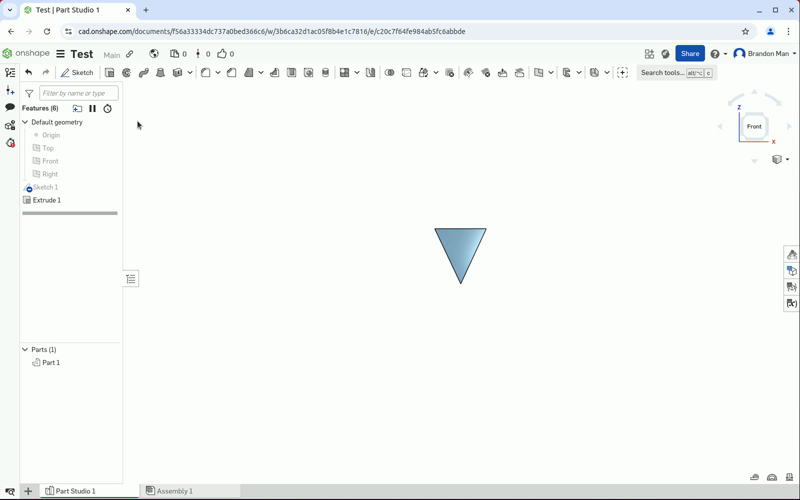
key(shift+h)
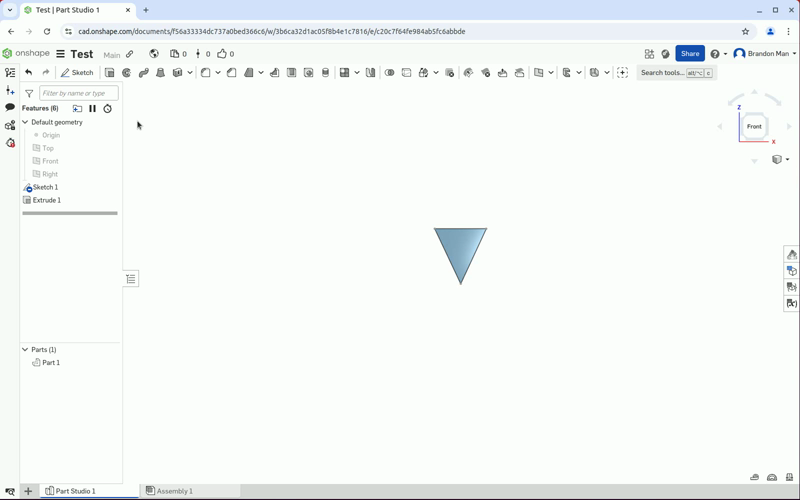
key(shift+h)
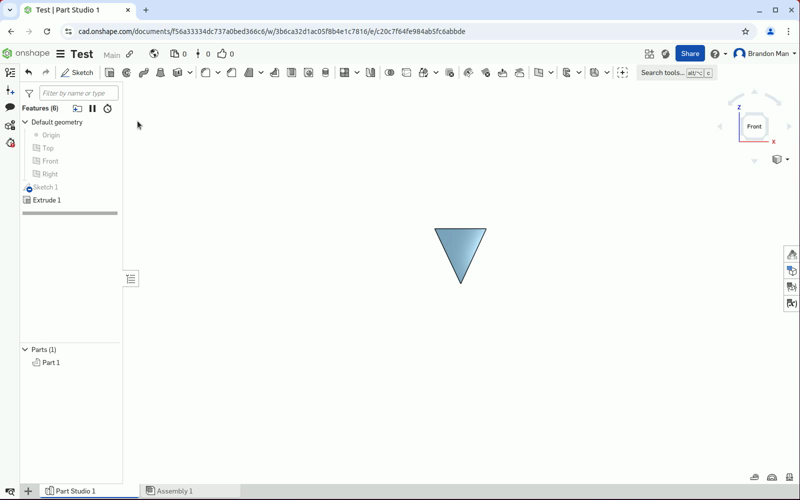
mouse_move(73, 189)
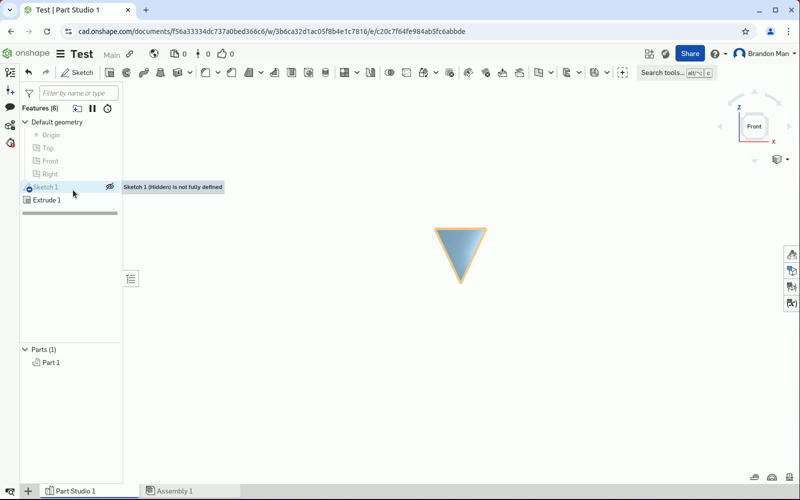
click(73, 189)
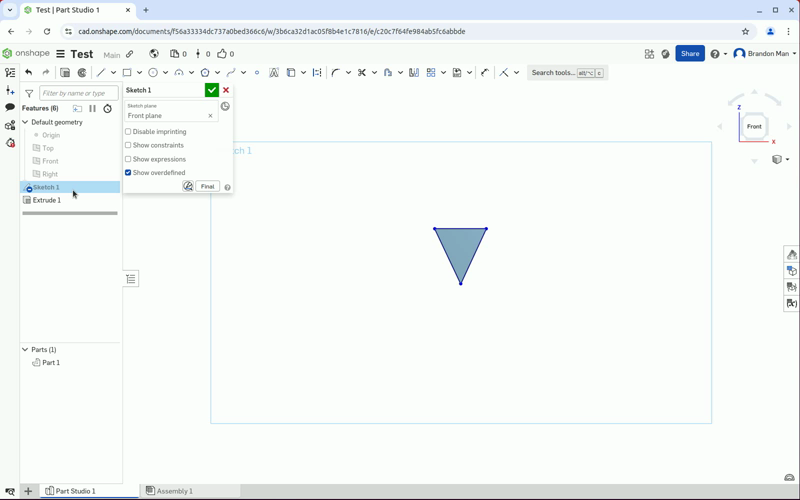
mouse_move(229, 92)
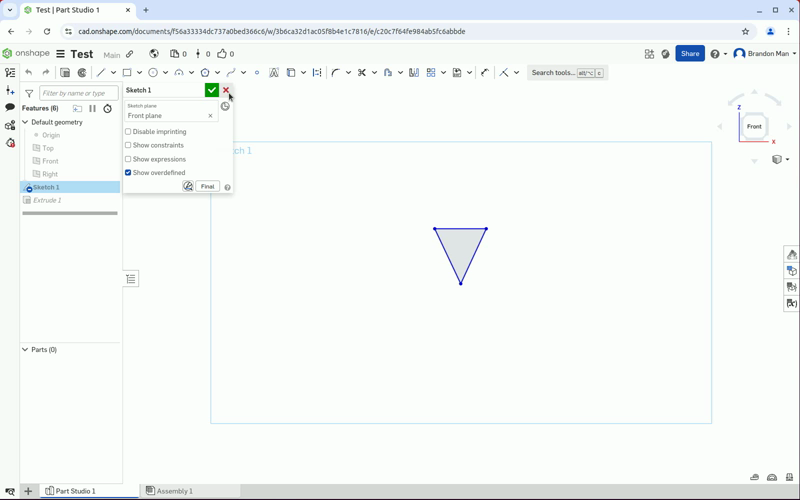
click(229, 92)
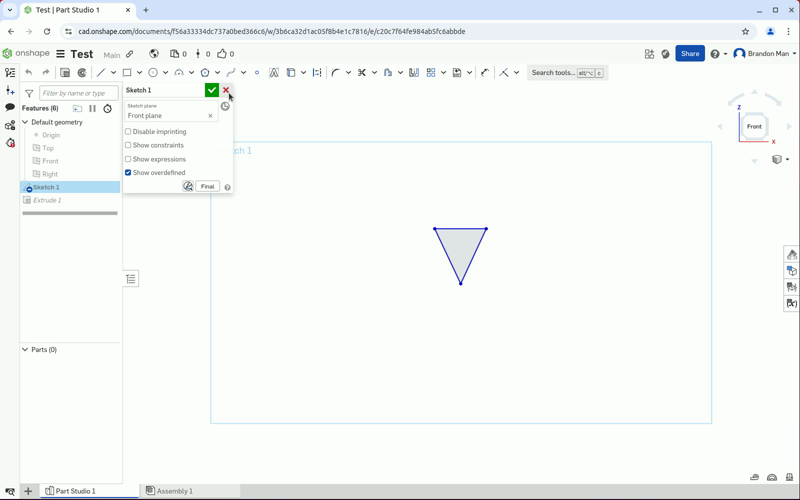
key(shift+s)
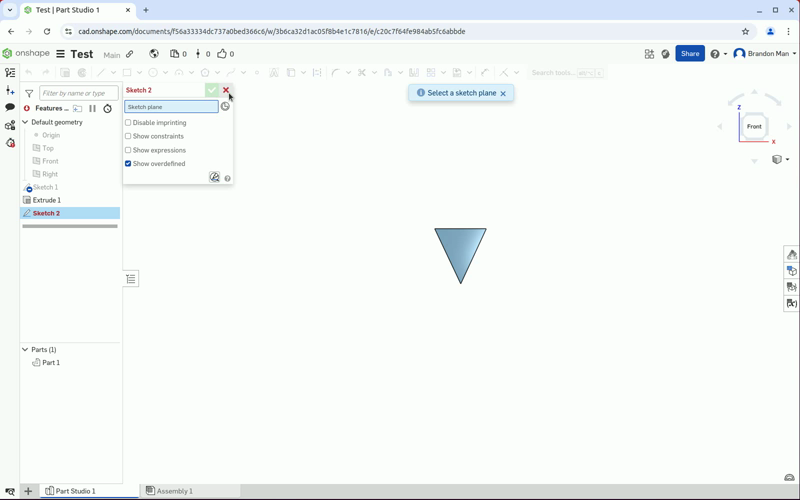
mouse_move(73, 163)
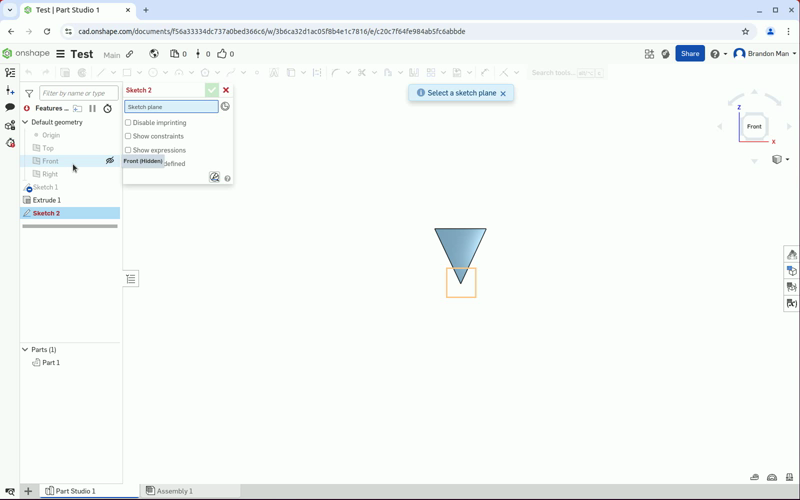
click(73, 163)
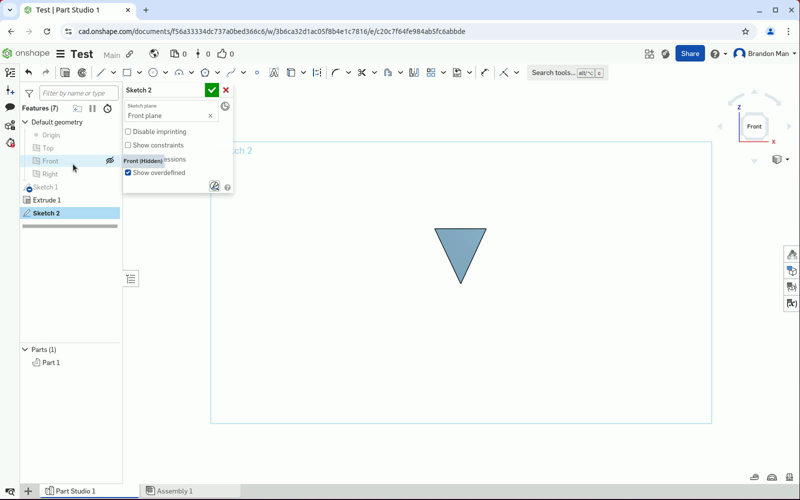
mouse_move(73, 352)
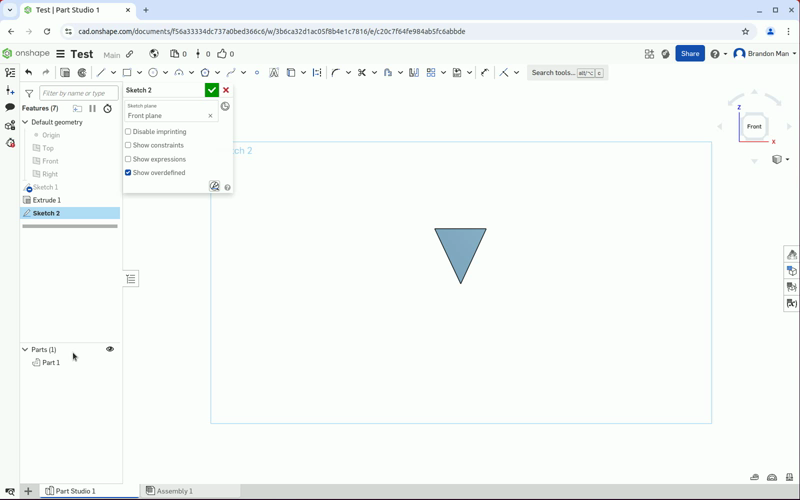
key(y)
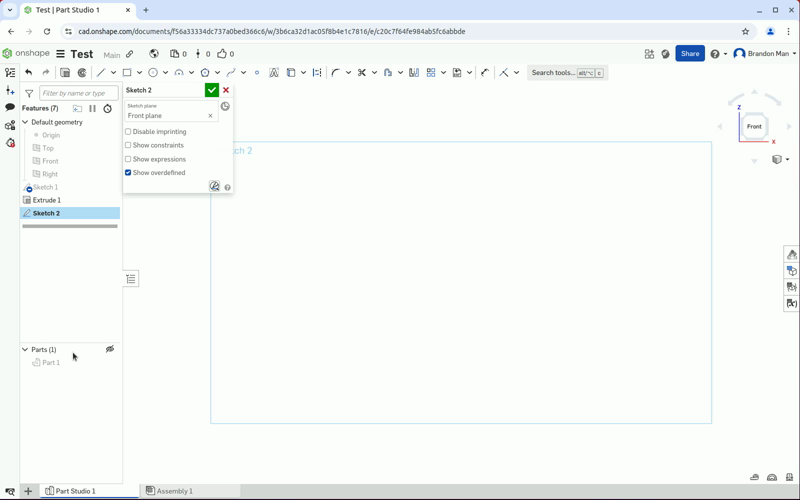
key(l)
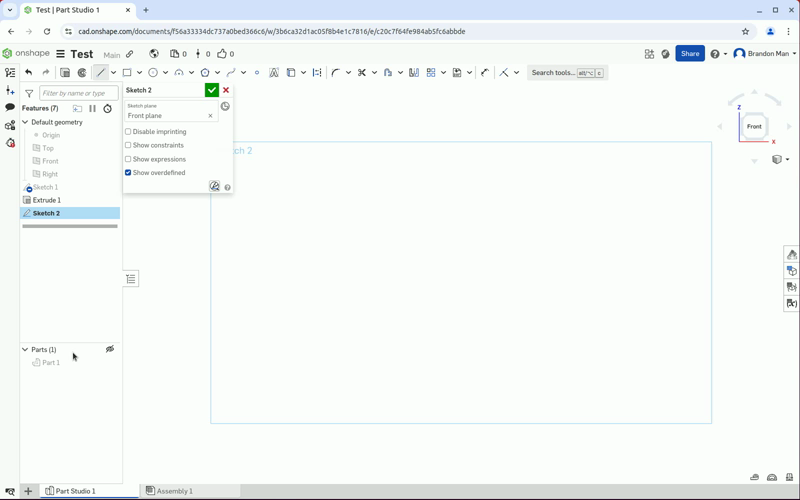
key_down(shift)
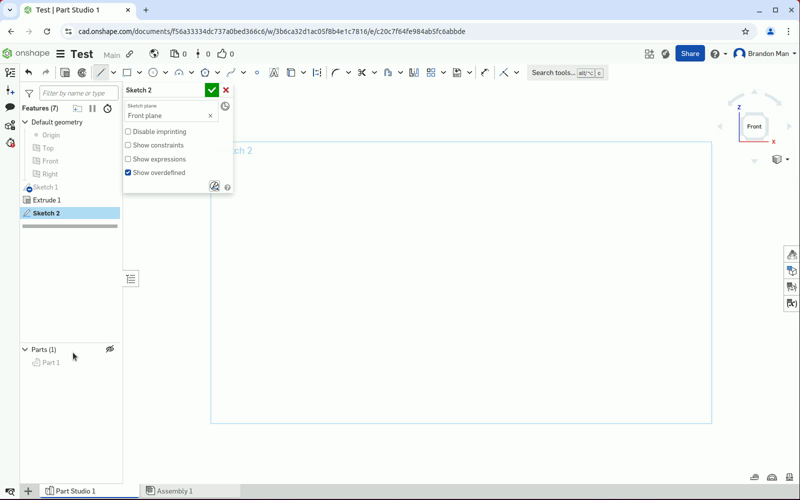
mouse_move(434, 228)
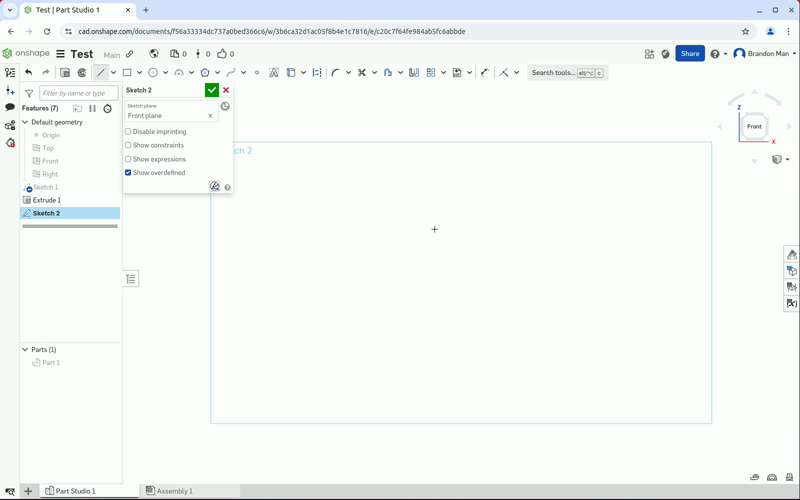
click(434, 228)
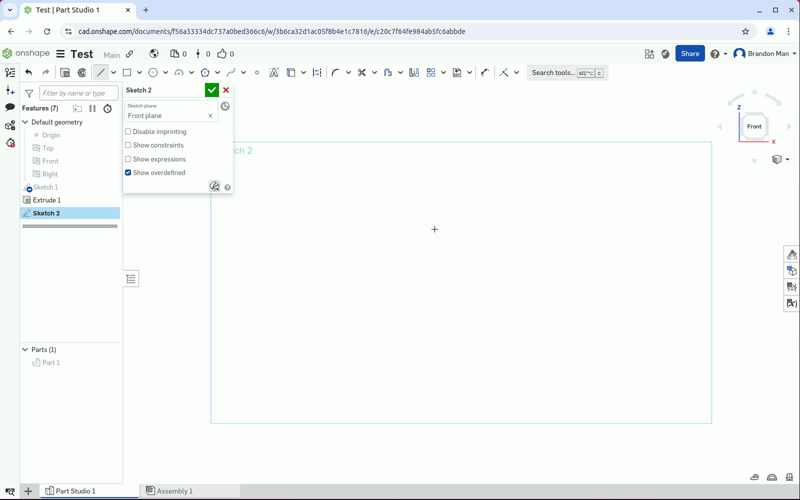
key_up(shift)
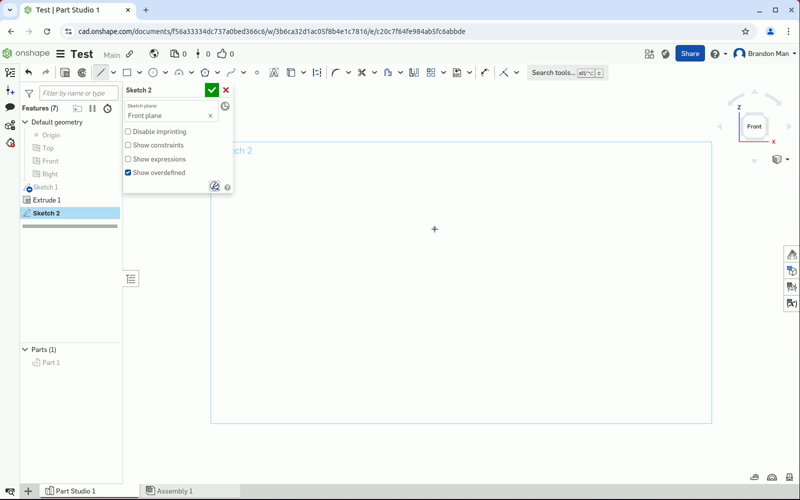
key_down(shift)
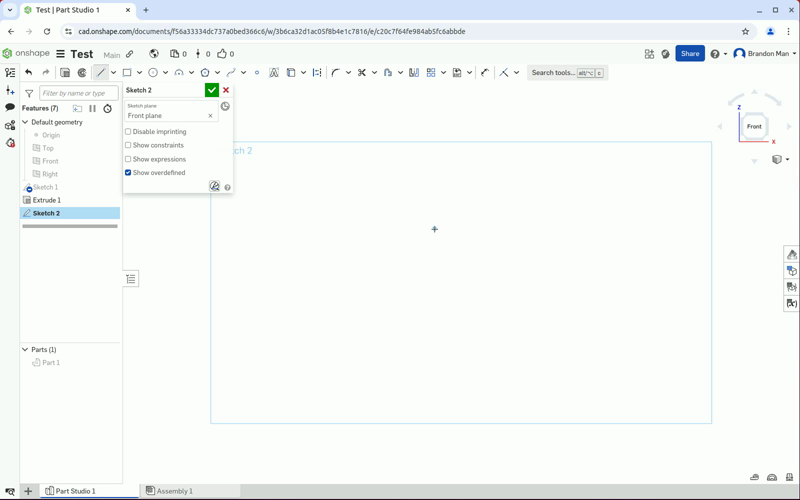
mouse_move(464, 228)
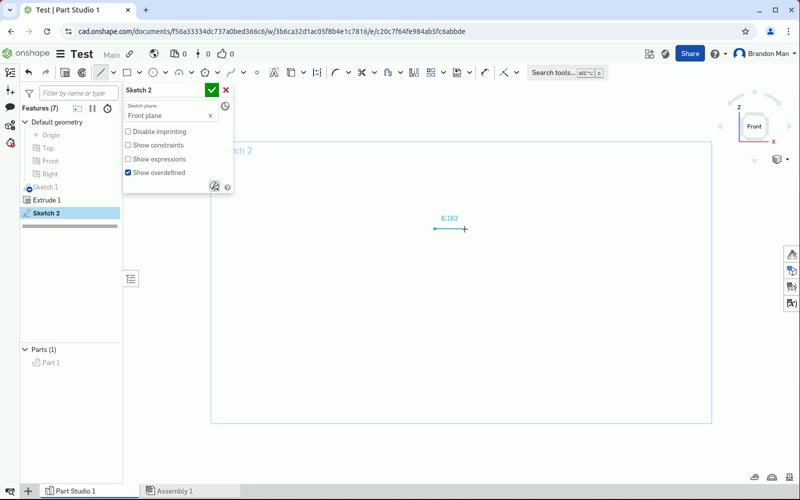
mouse_move(486, 228)
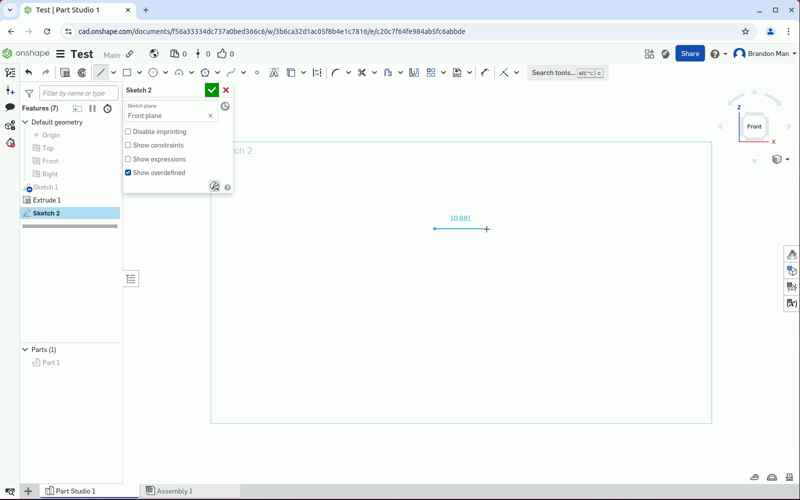
click(486, 228)
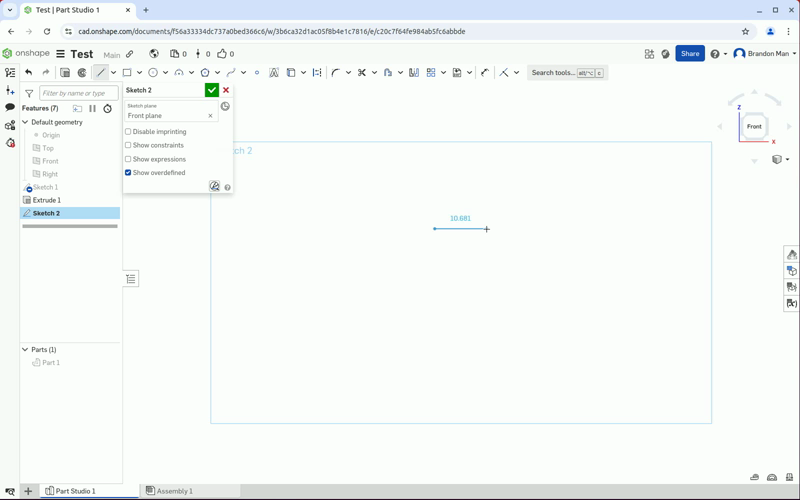
key_up(shift)
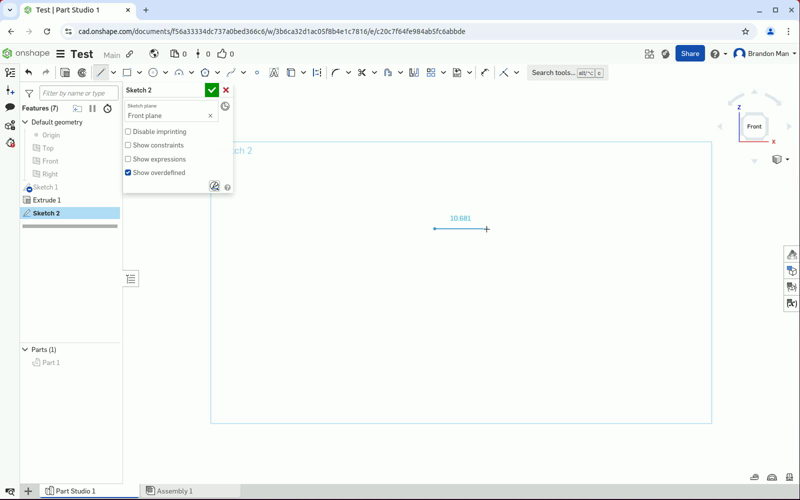
key_down(shift)
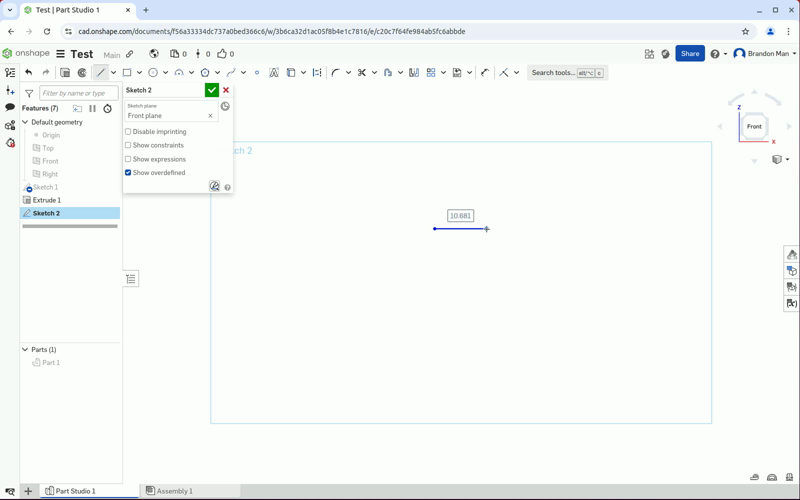
mouse_move(461, 169)
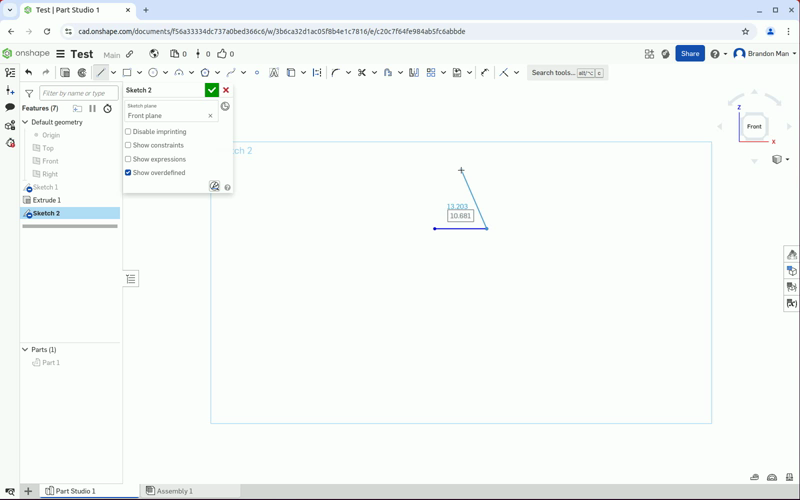
click(461, 169)
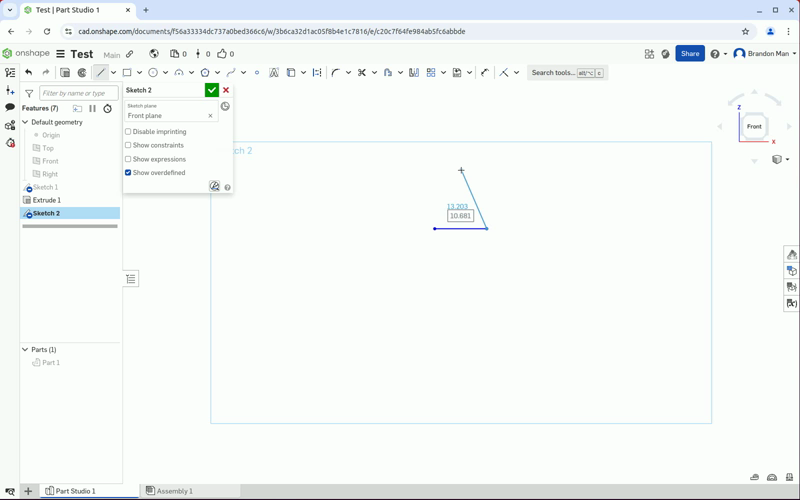
key_up(shift)
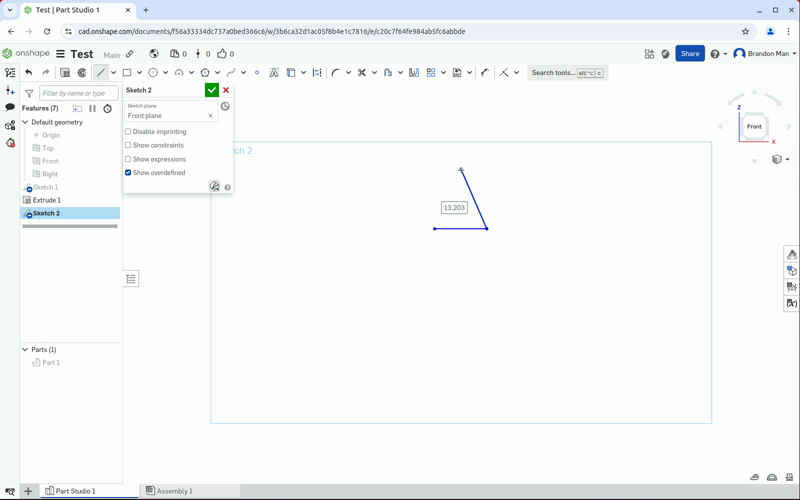
key_down(shift)
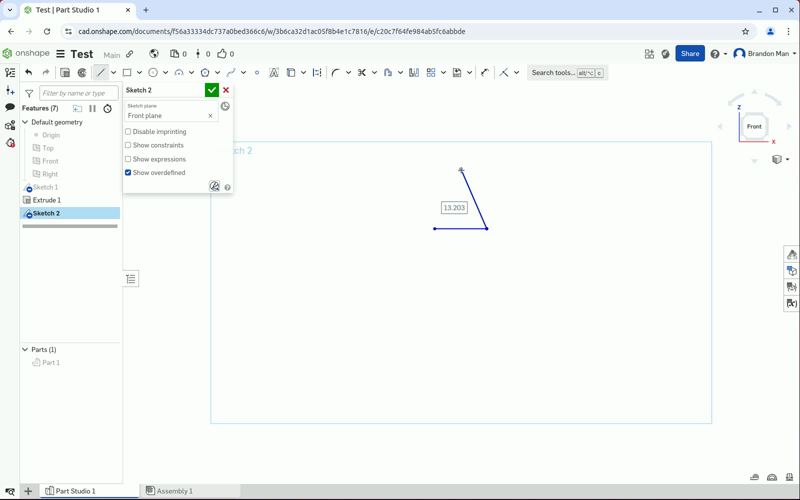
mouse_move(434, 228)
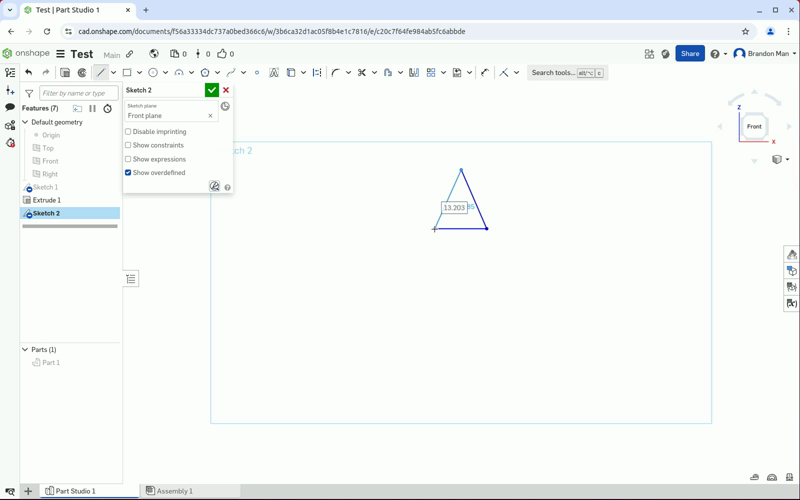
key_up(shift)
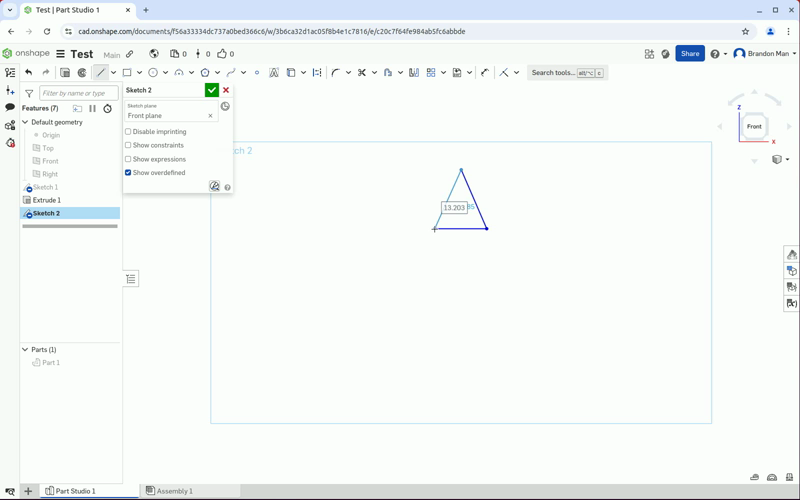
click(434, 228)
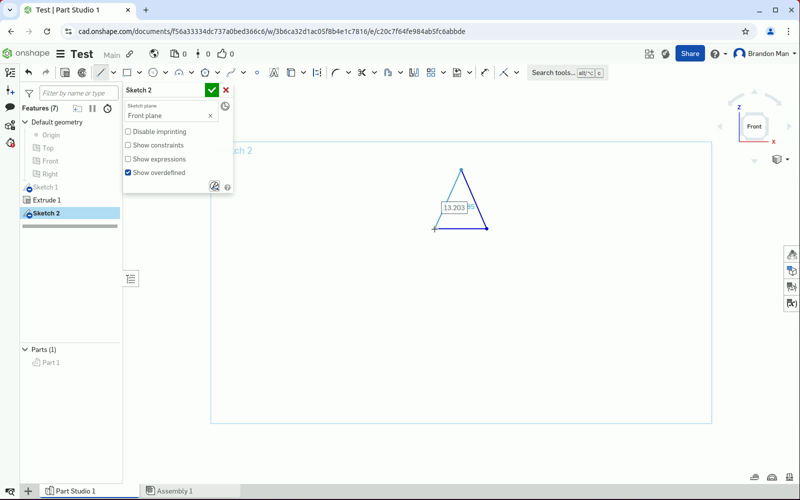
key(esc)
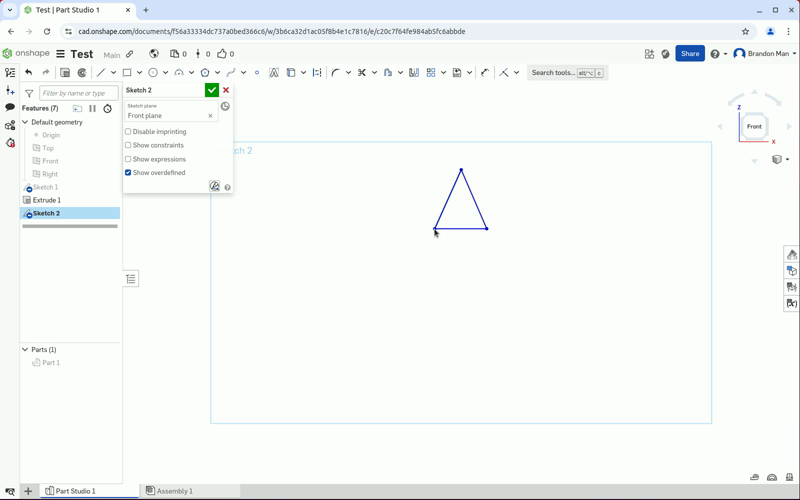
mouse_move(450, 220)
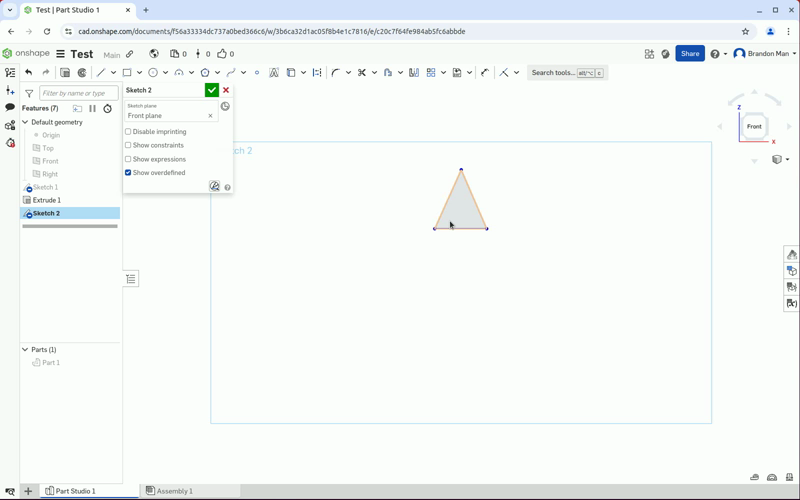
scroll(6)
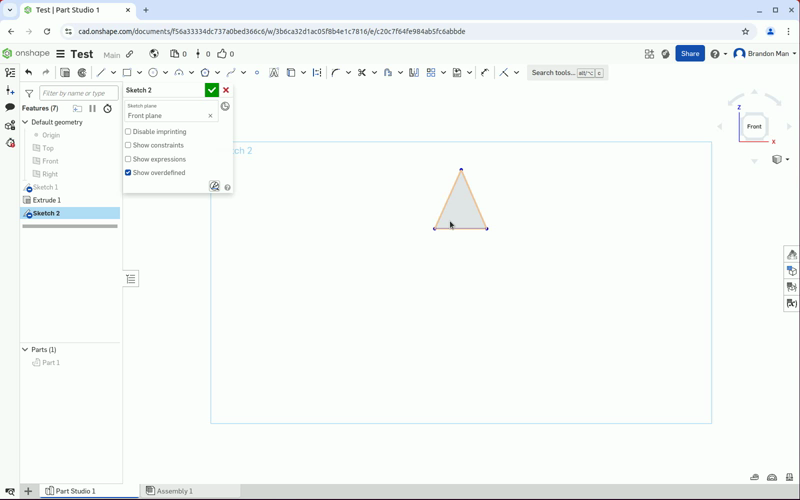
scroll(6)
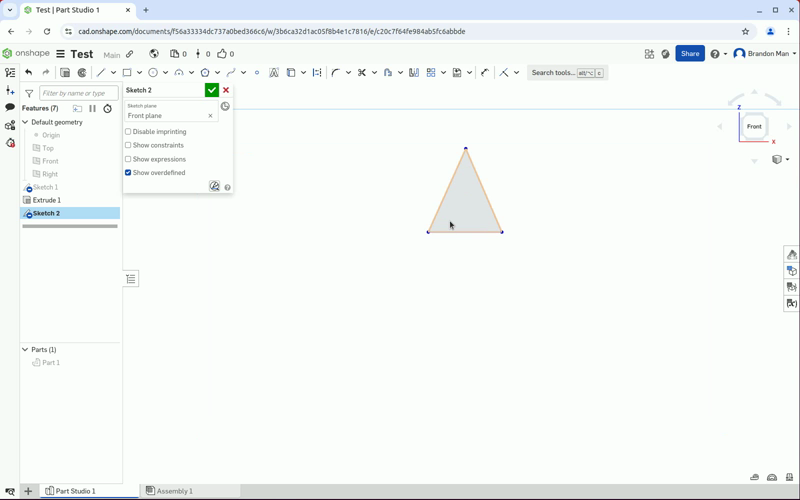
scroll(6)
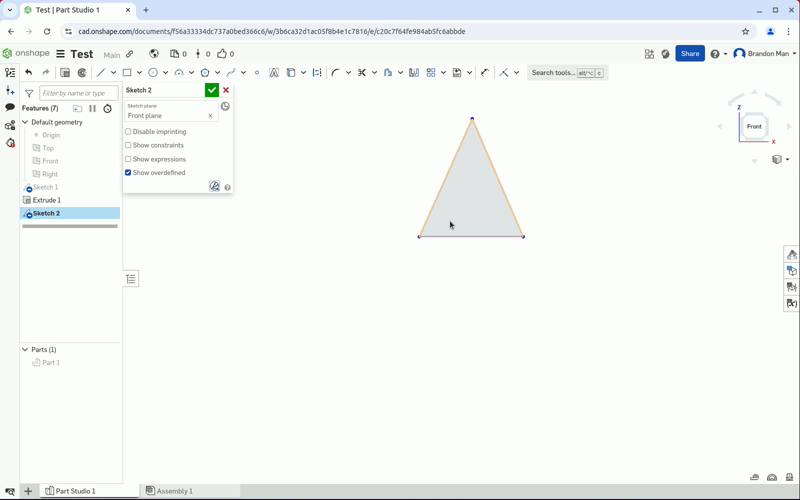
scroll(6)
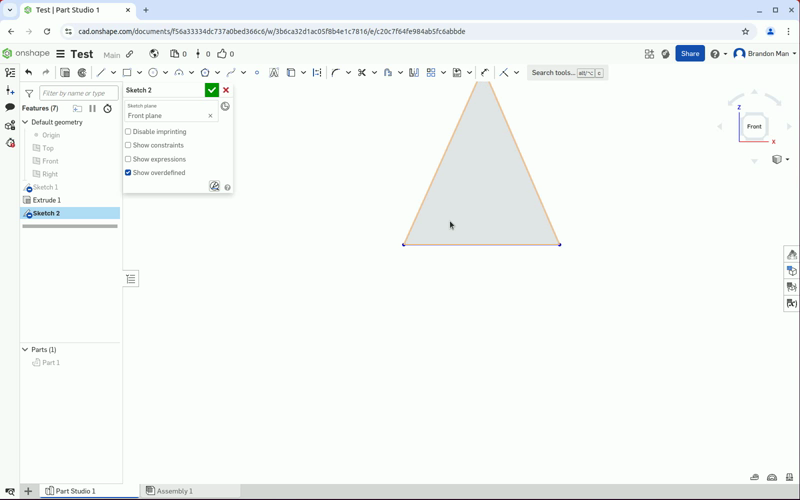
scroll(6)
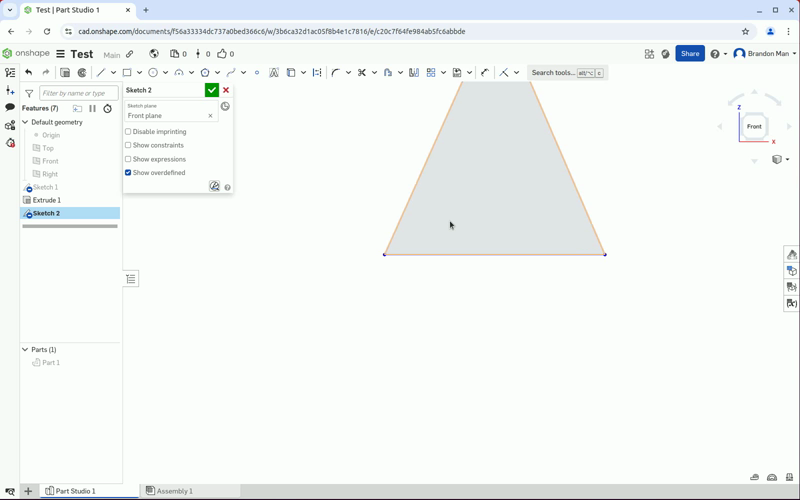
scroll(6)
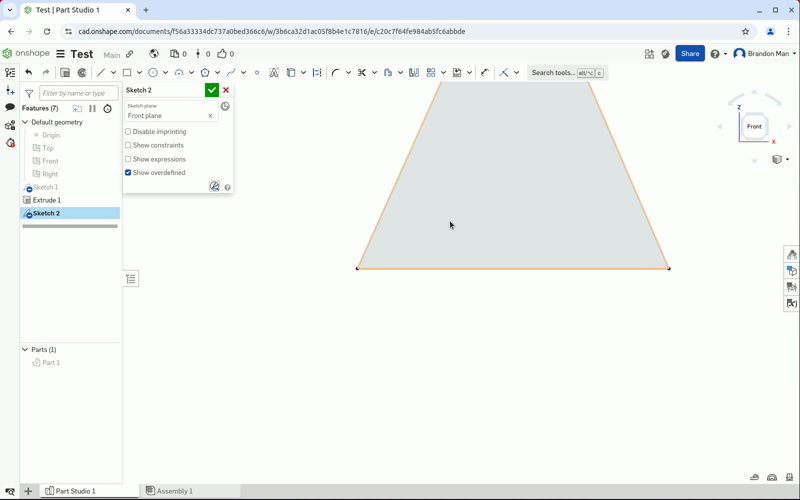
scroll(6)
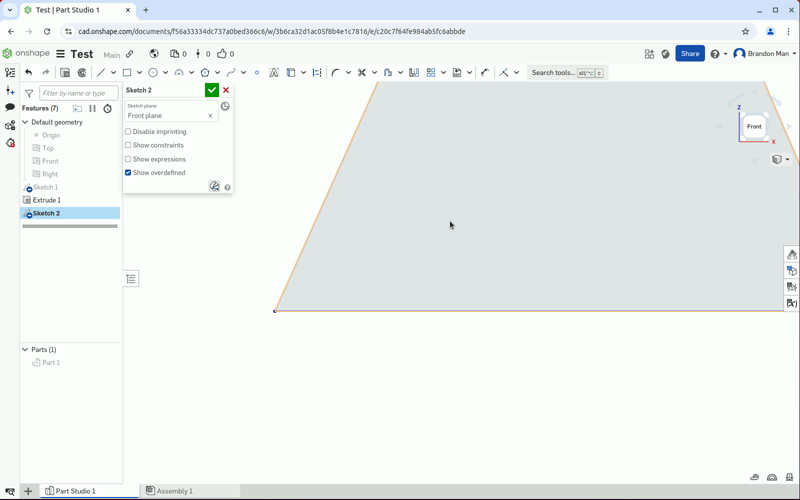
click(450, 220)
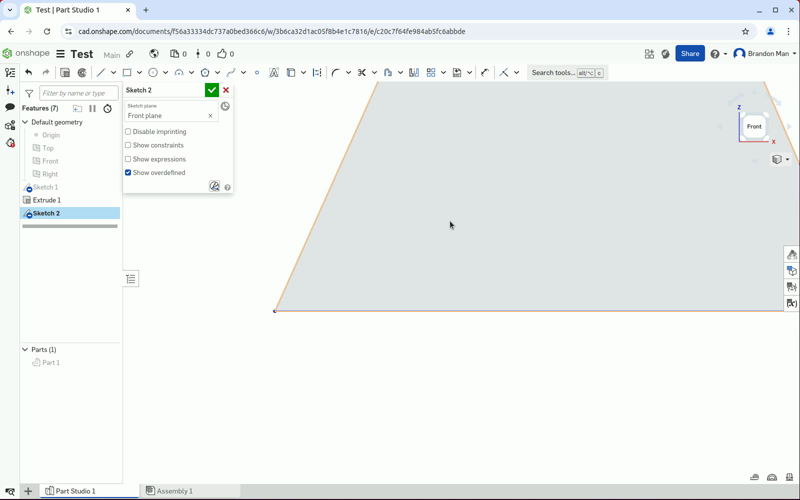
scroll(-6)
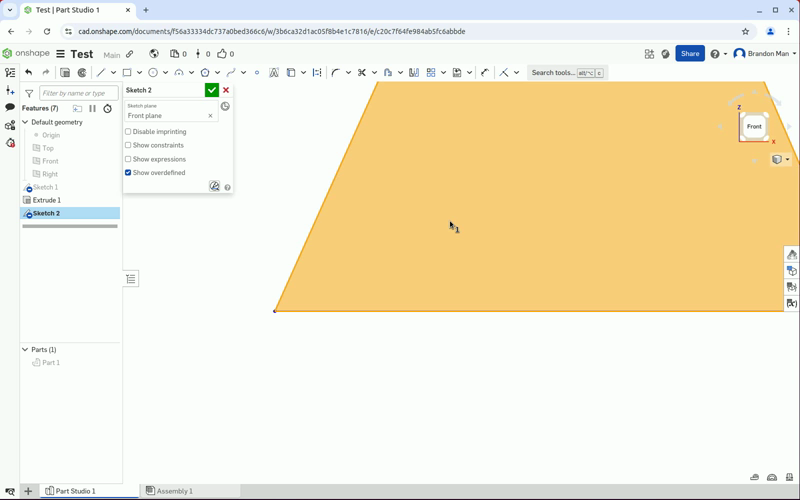
scroll(-6)
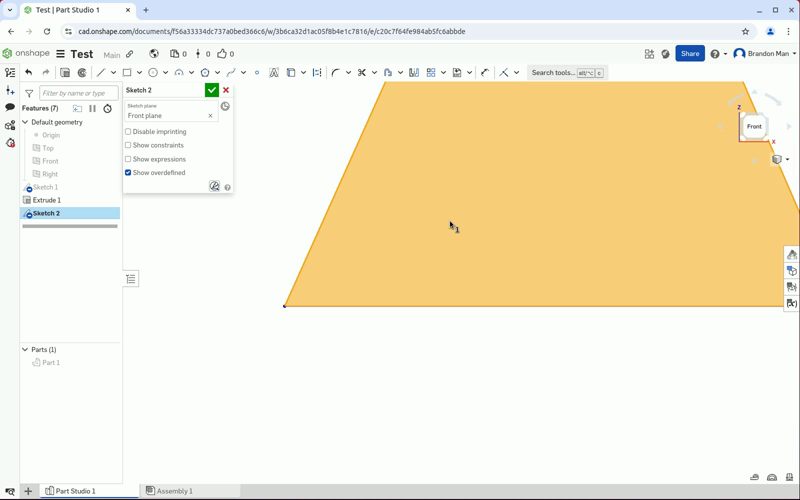
scroll(-6)
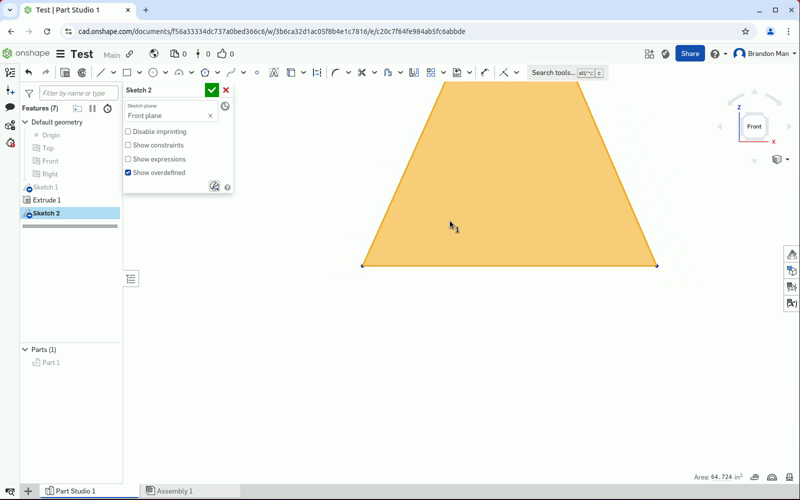
scroll(-6)
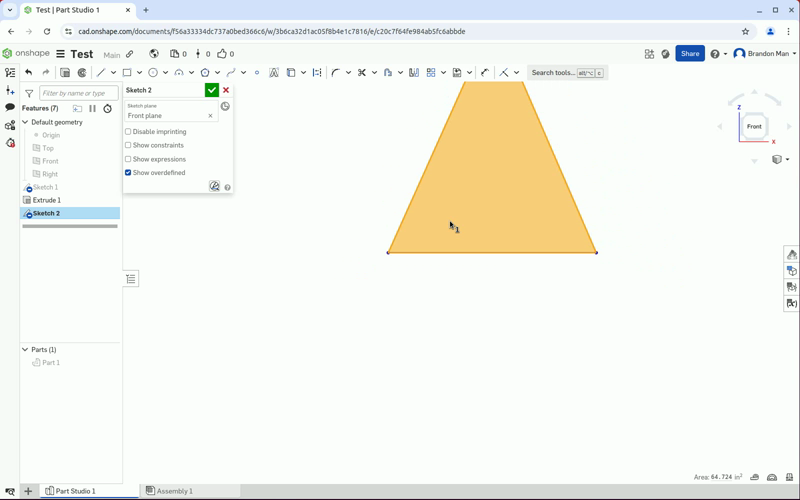
scroll(-6)
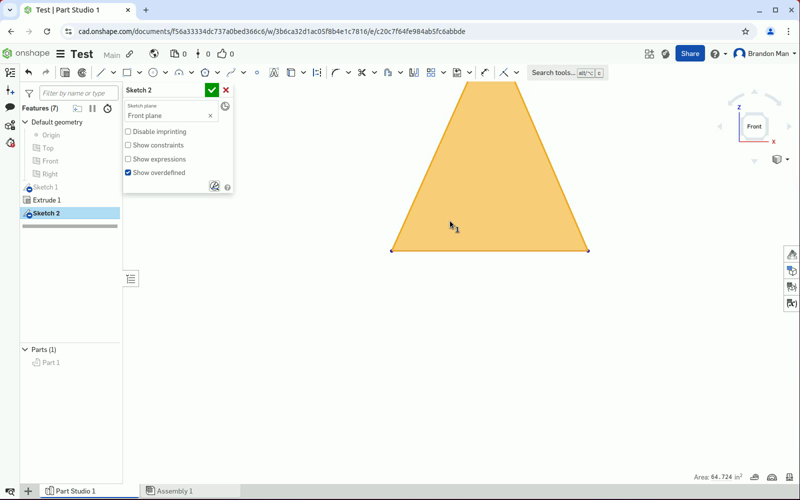
scroll(-6)
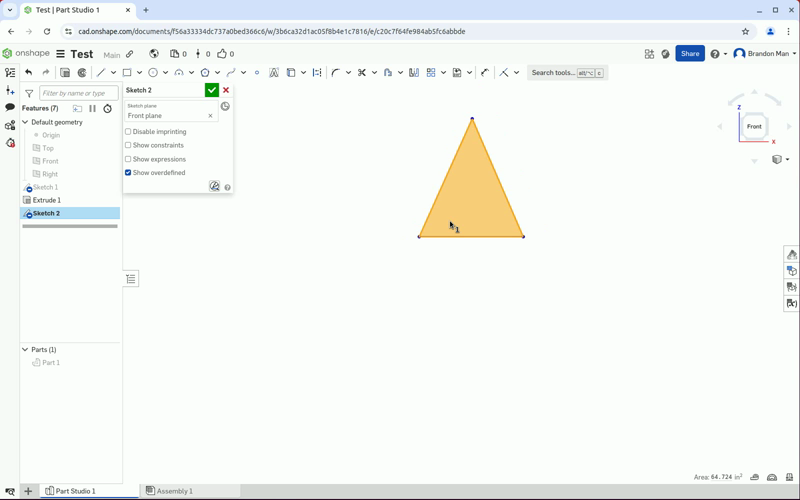
scroll(-6)
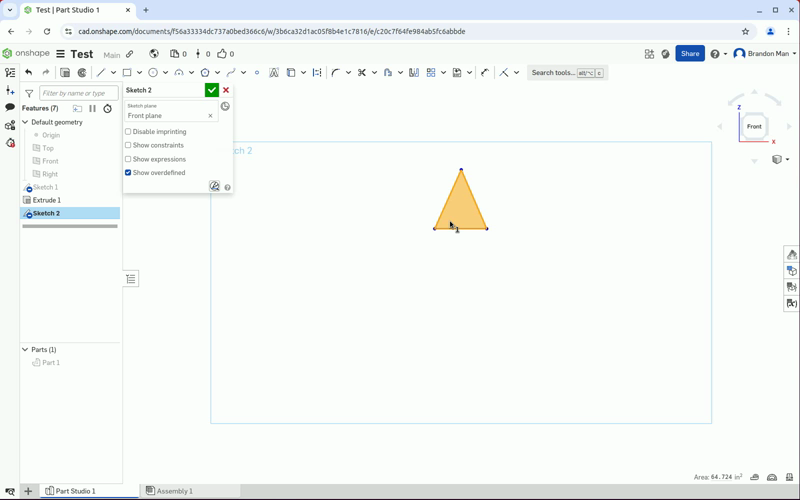
mouse_move(73, 352)
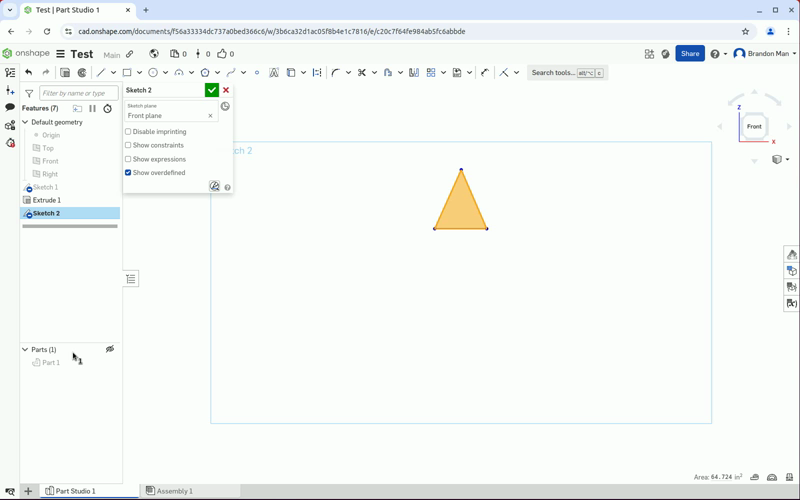
key(shift+y)
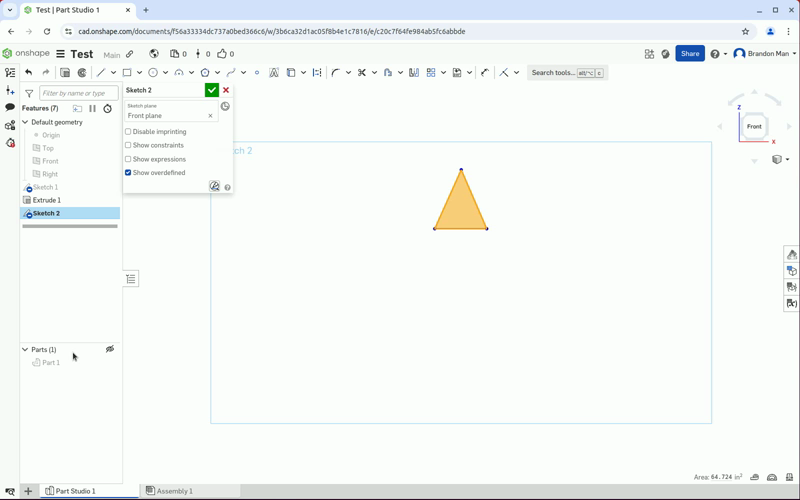
key(shift+e)
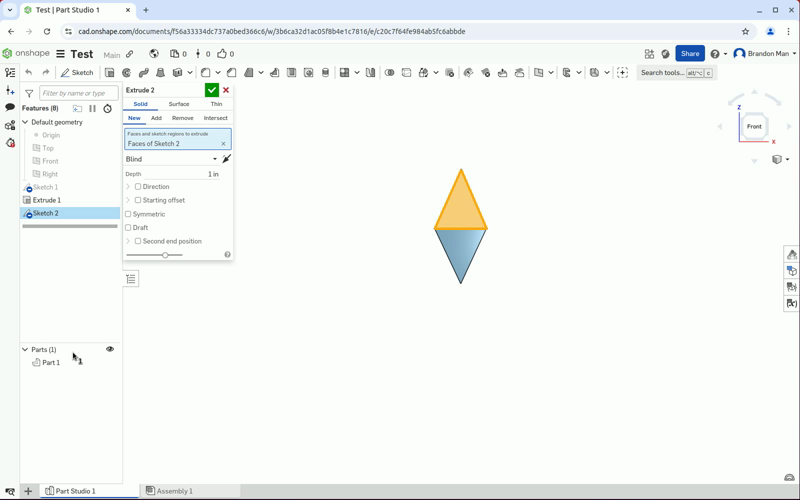
mouse_move(143, 106)
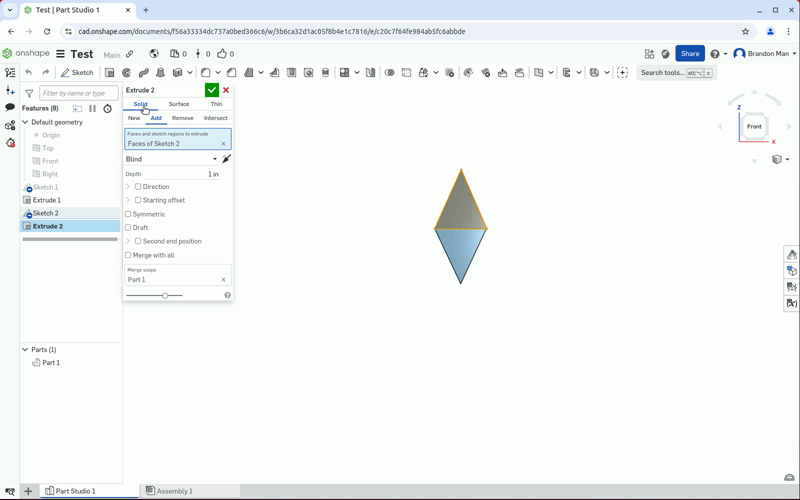
click(143, 106)
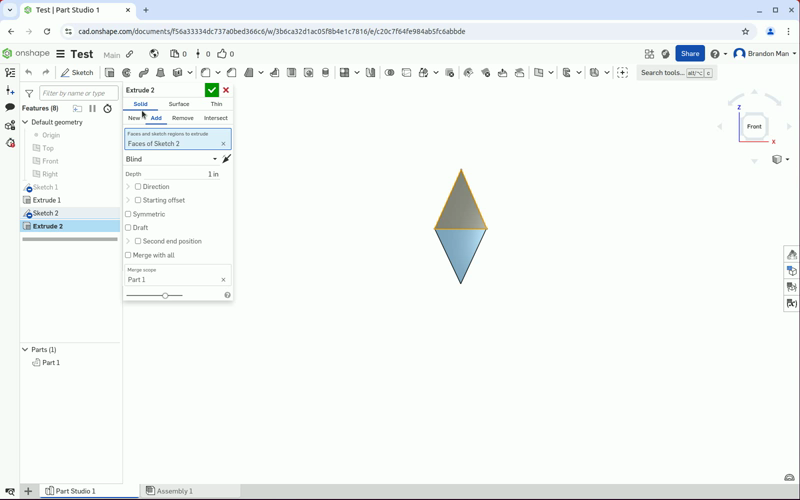
mouse_move(137, 120)
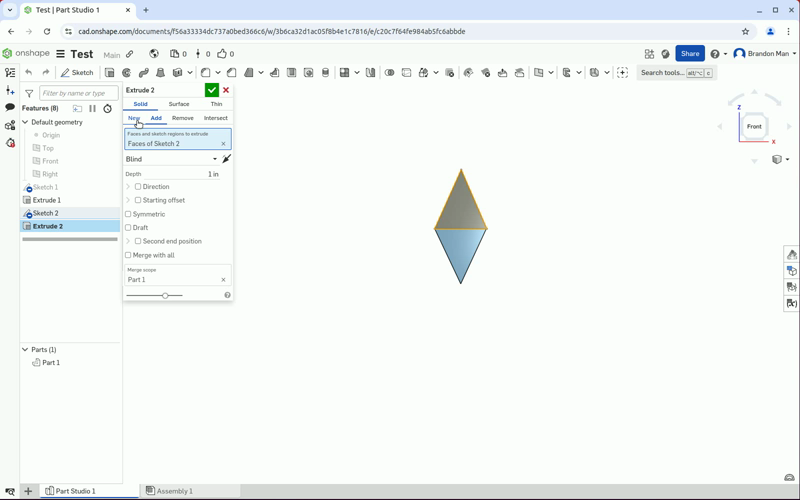
click(137, 120)
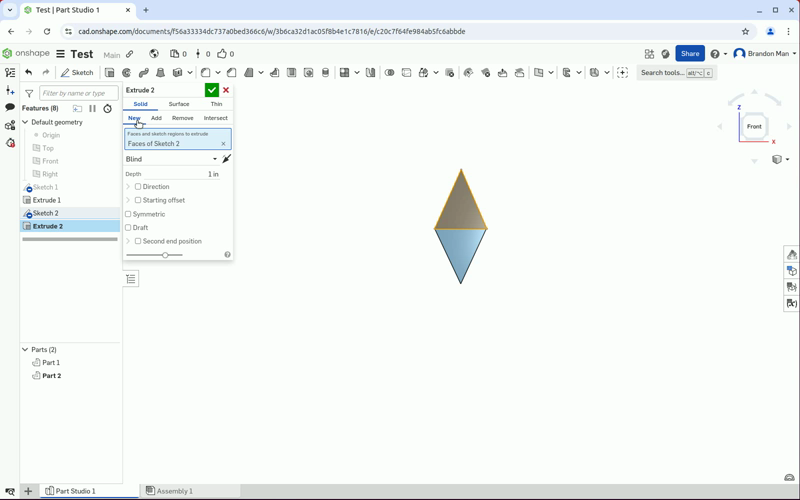
key(tab, 4)
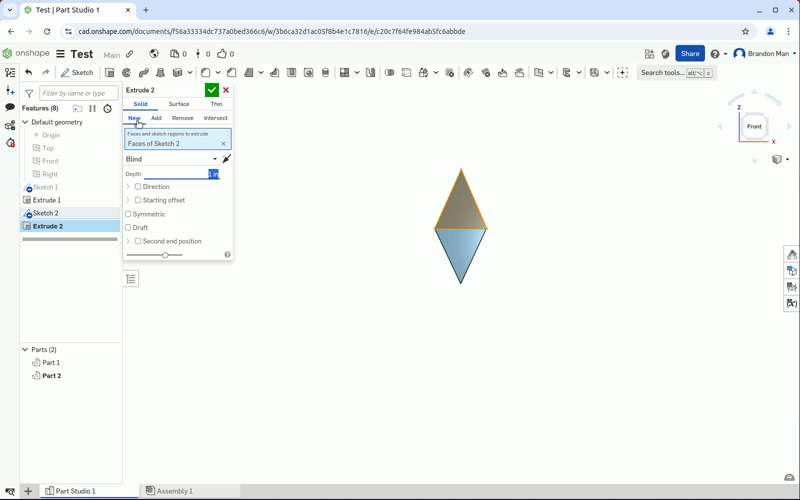
text(0.722)
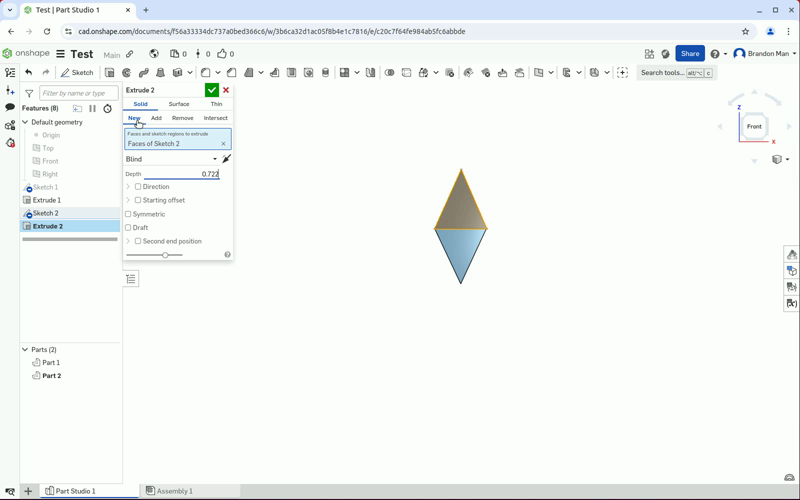
key(enter)
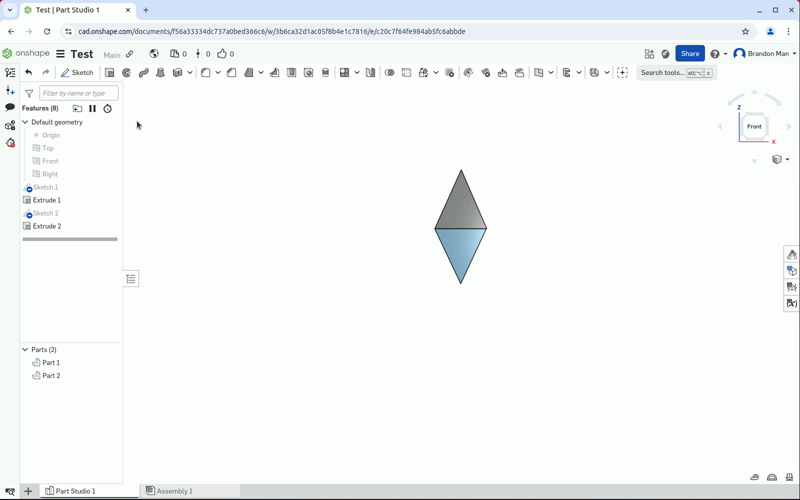
key(shift+h)
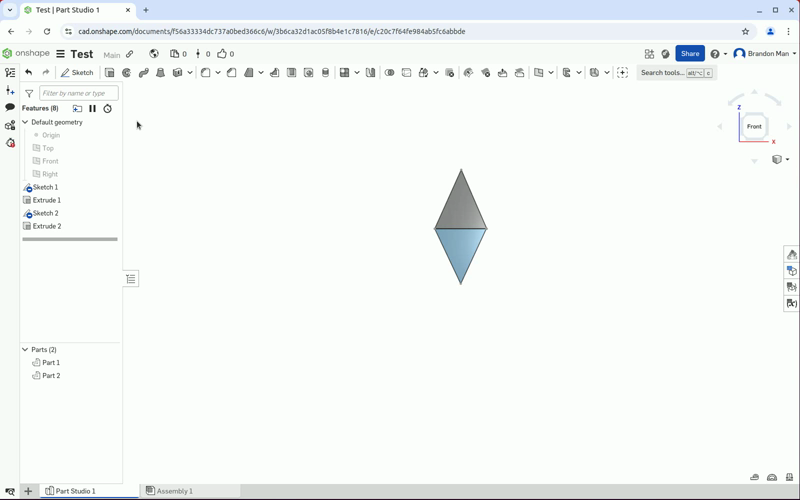
key(shift+h)
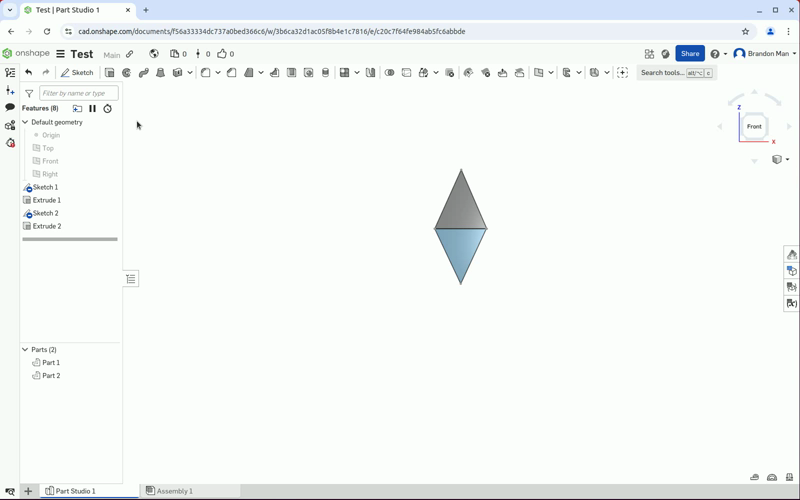
key(shift+7)
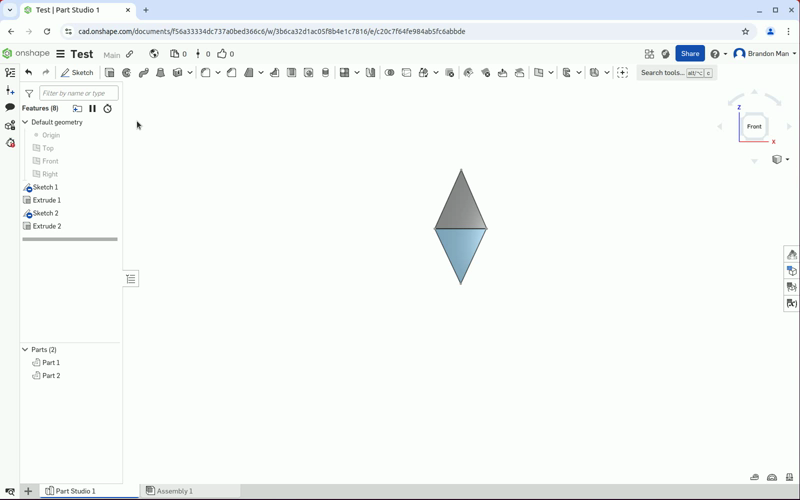
key(left, 2)
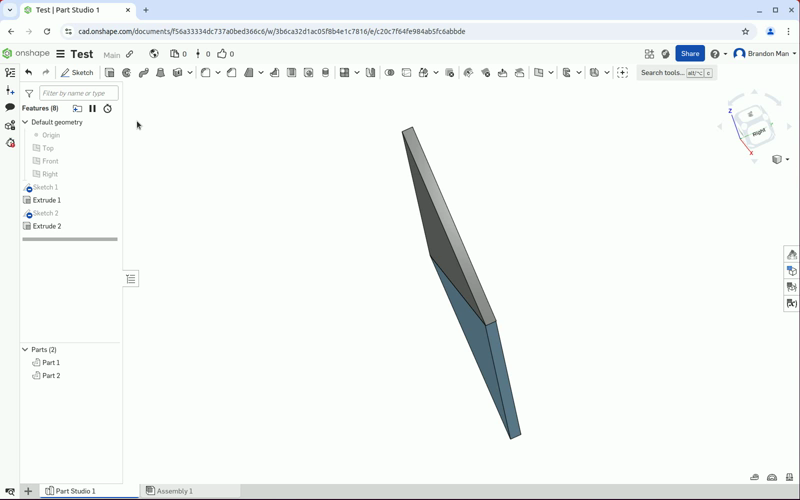
key(down, 2)
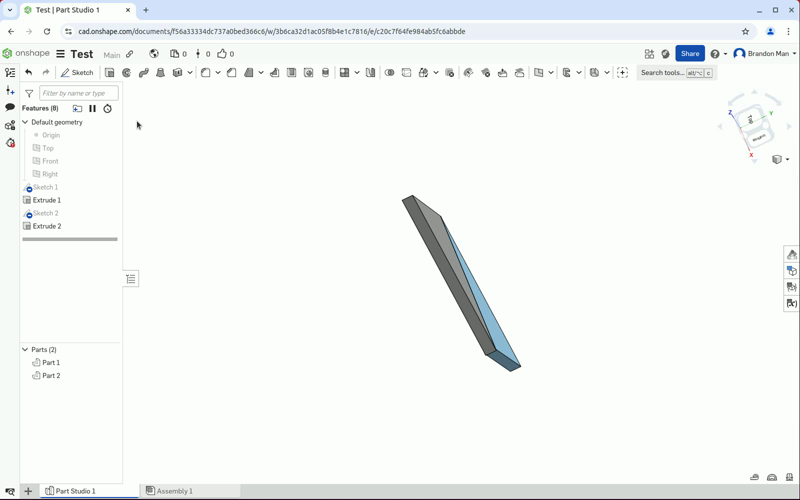
key(up, 2)
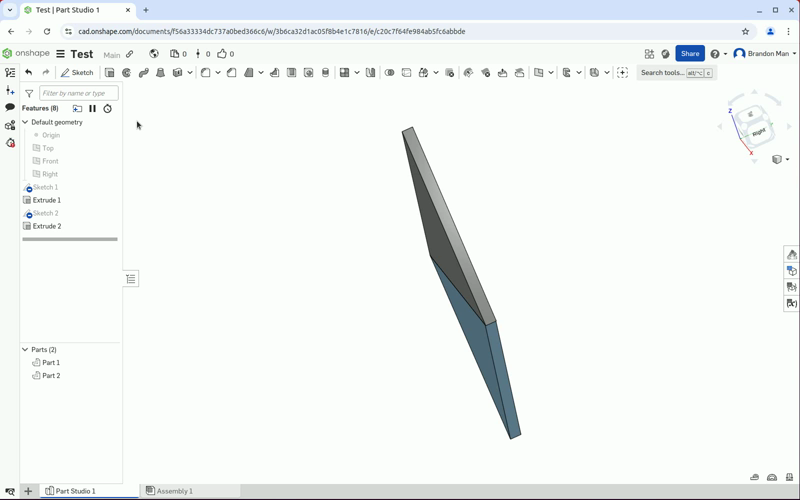
key(right, 2)
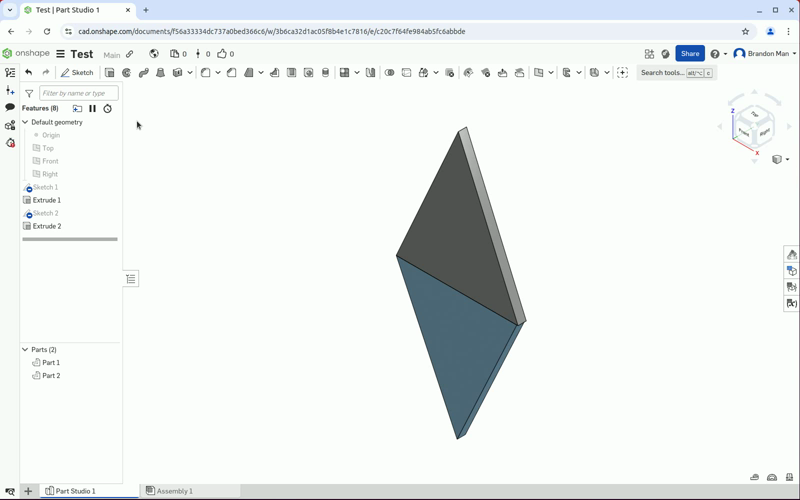
mouse_move(73, 189)
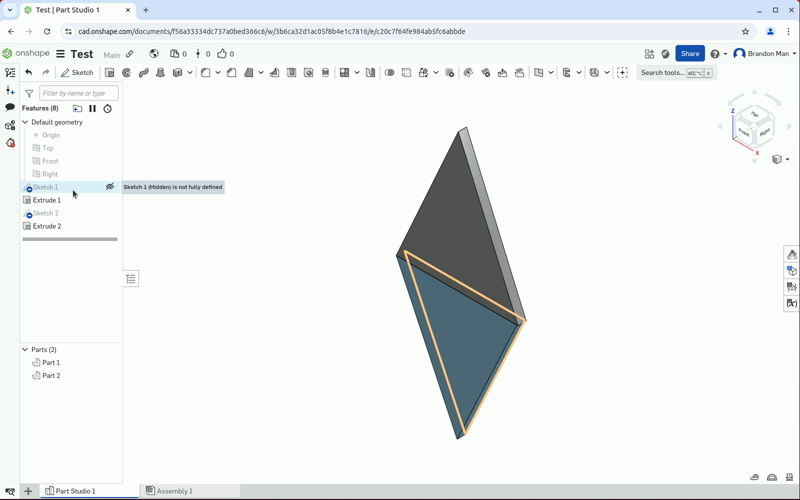
click(73, 189)